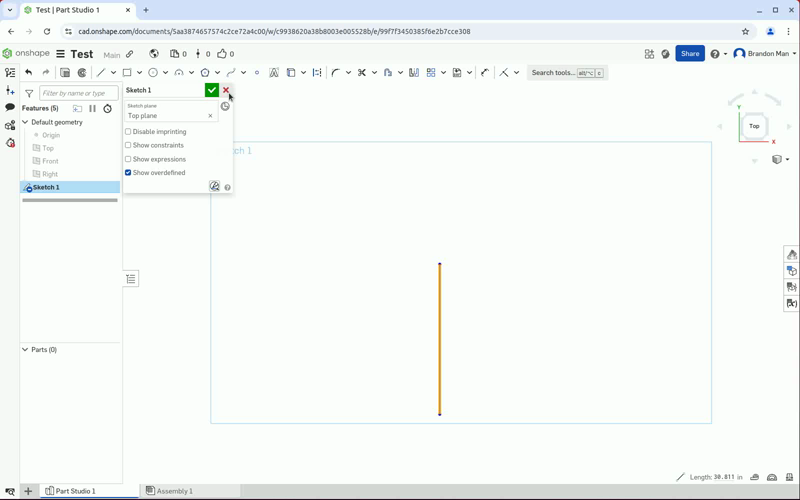
key(shift+h)
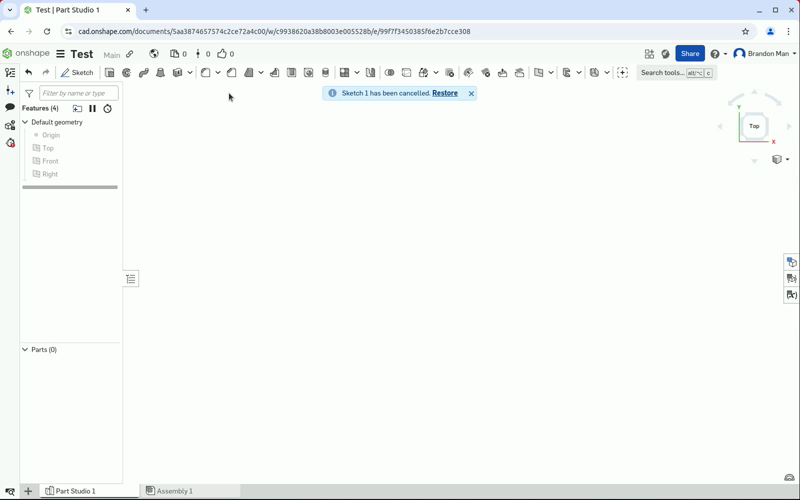
mouse_move(73, 352)
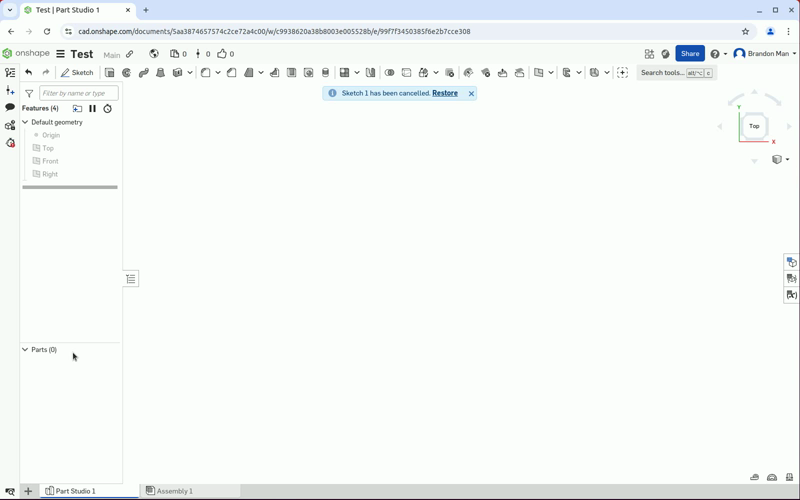
key(y)
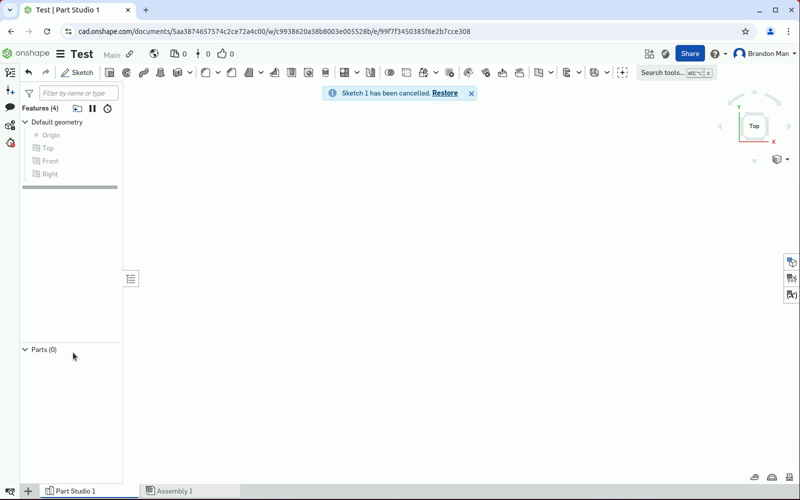
key(shift+p)
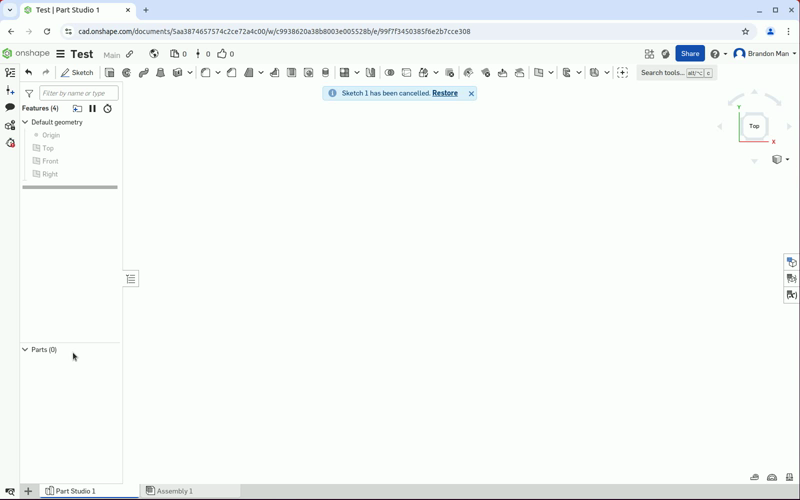
key(space)
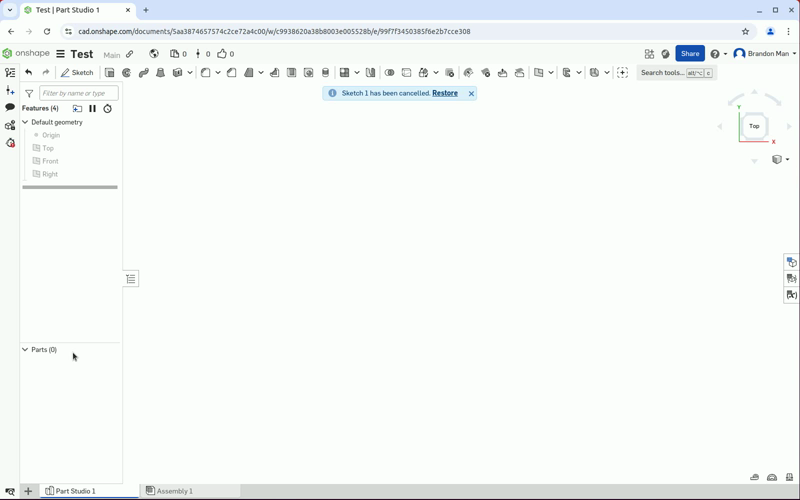
key_down(shift)
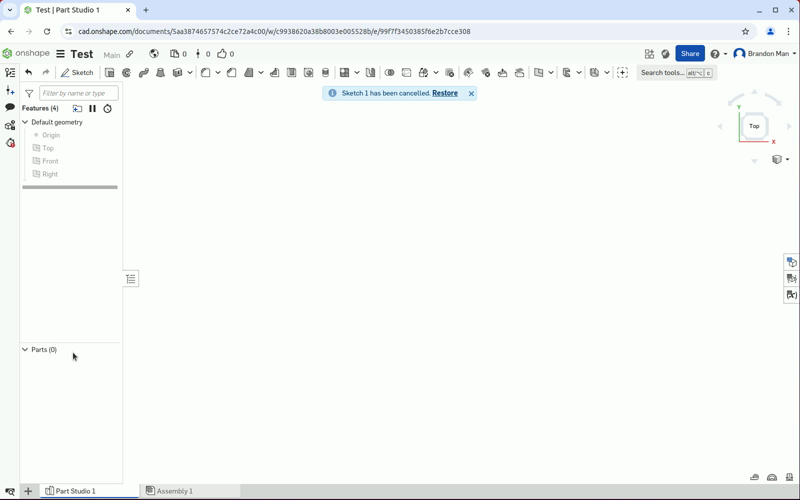
key(up)
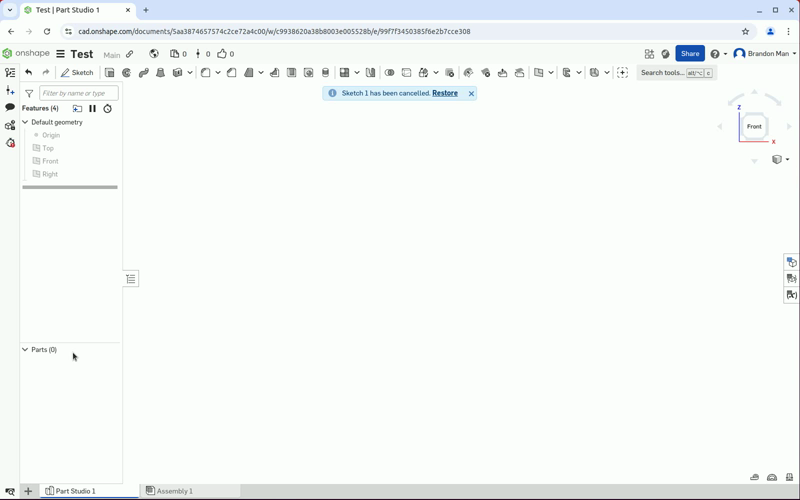
key_up(shift)
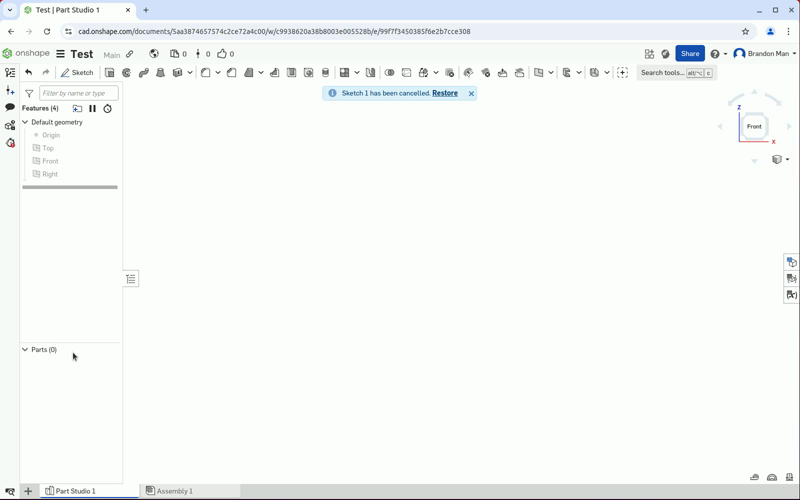
mouse_move(73, 352)
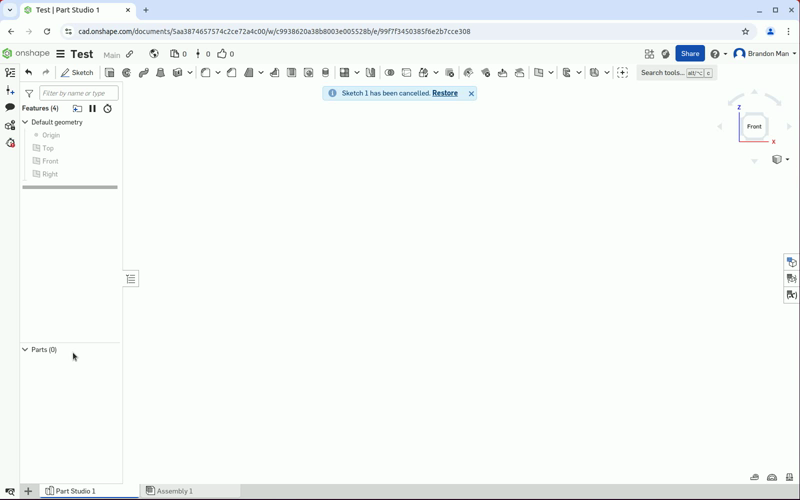
key(shift+y)
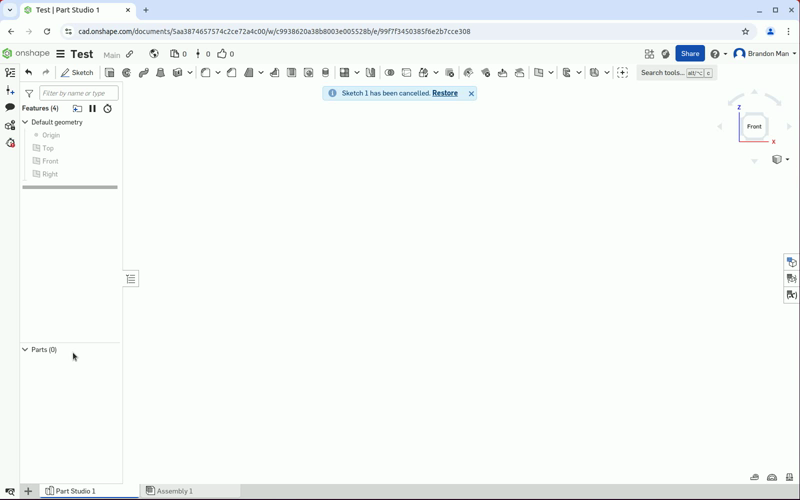
key(shift+s)
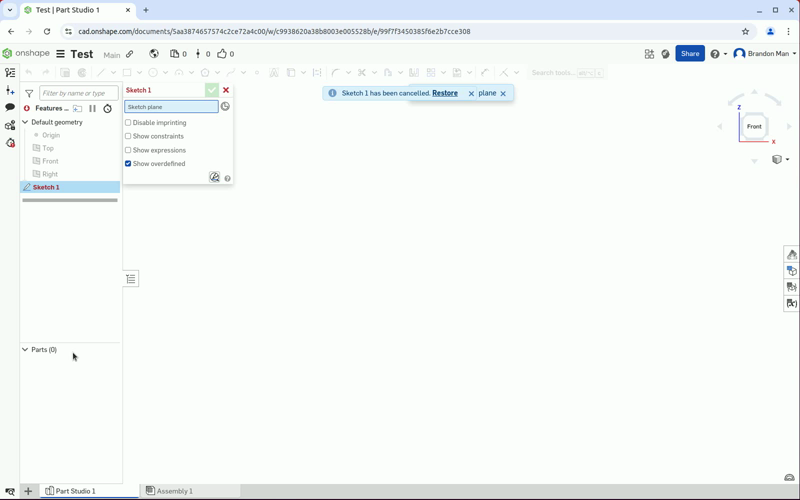
mouse_move(73, 163)
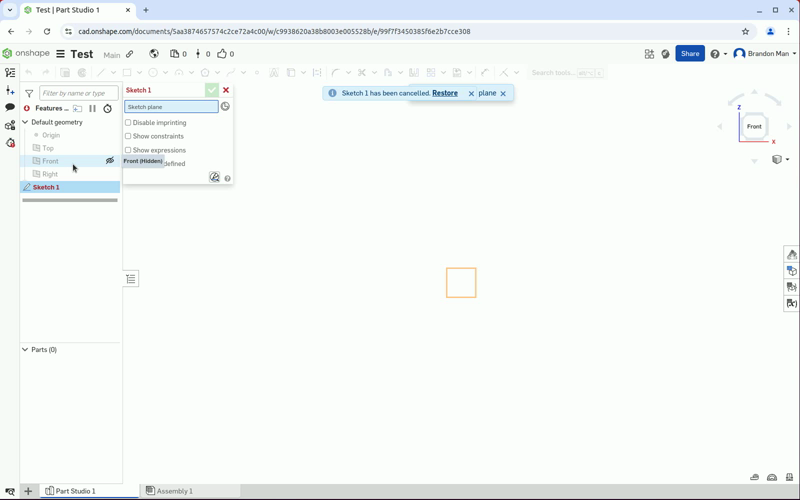
click(73, 163)
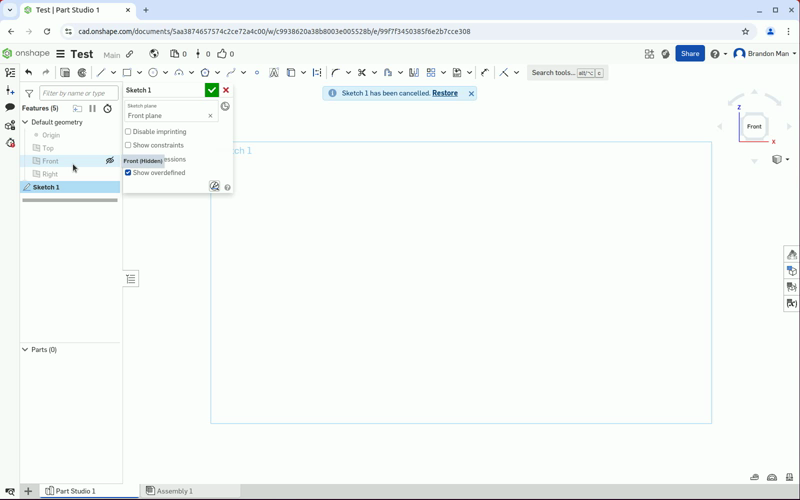
mouse_move(73, 352)
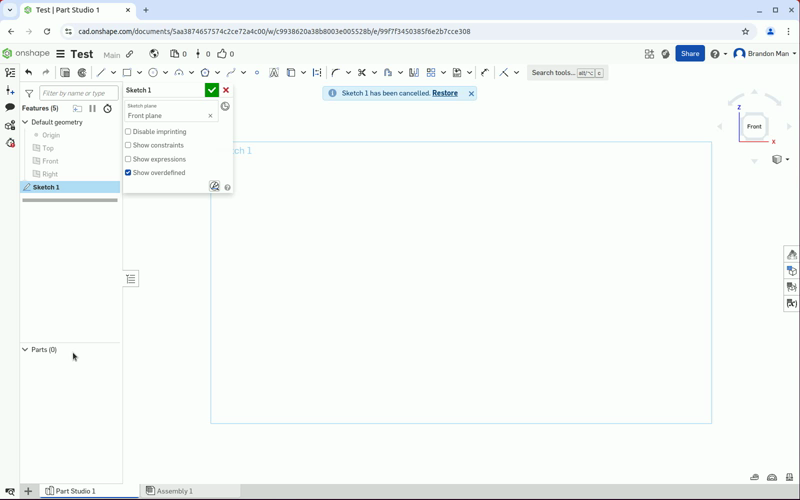
key(y)
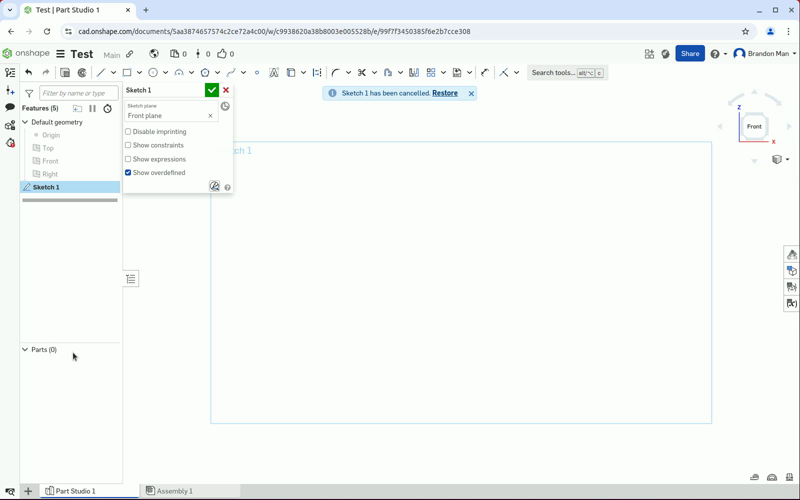
key(c)
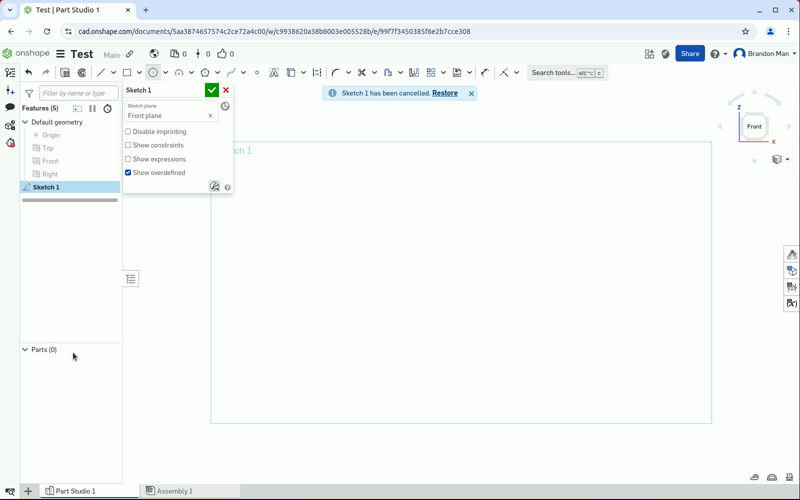
key_down(shift)
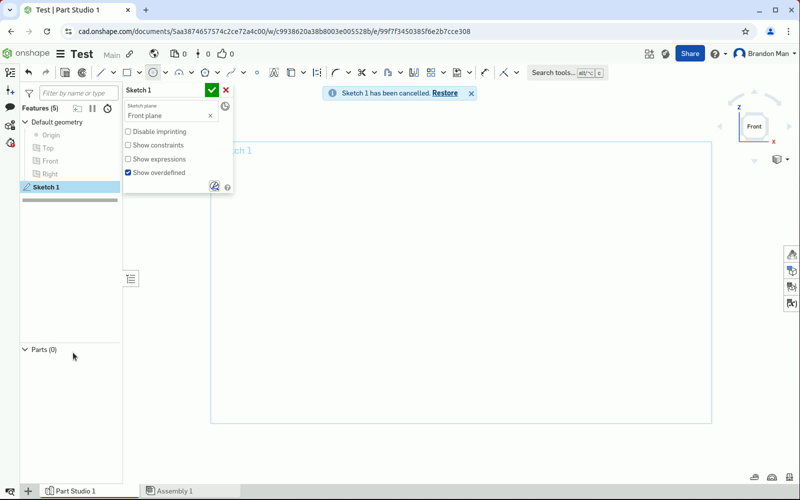
mouse_move(461, 282)
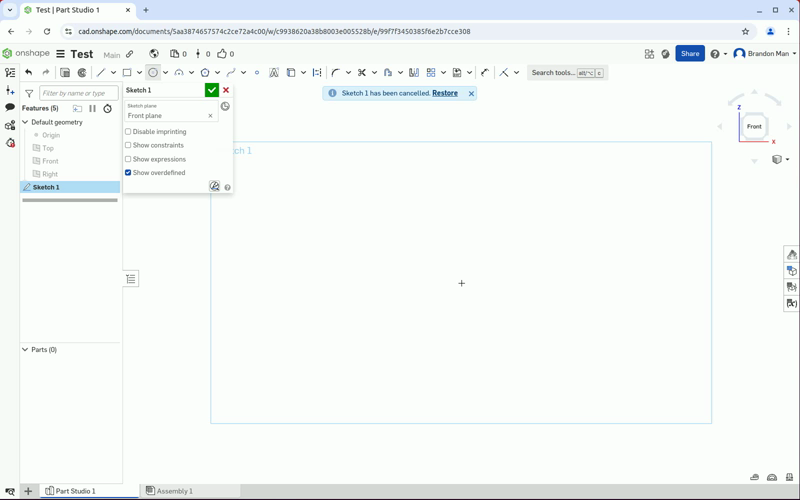
click(461, 282)
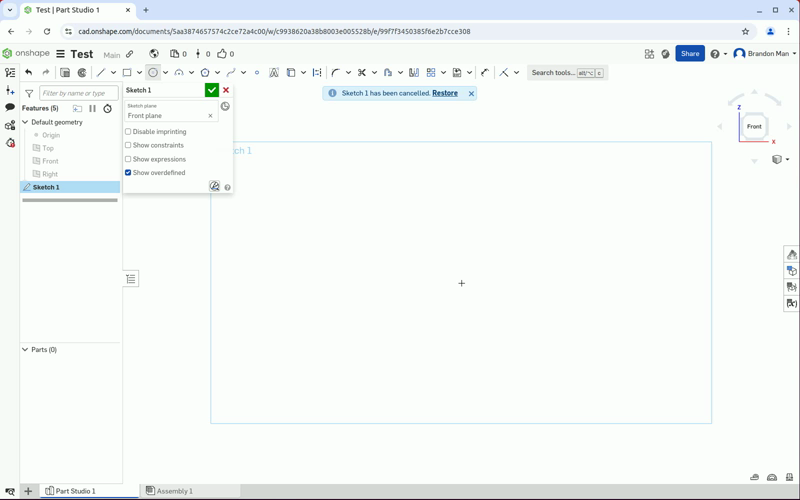
key_up(shift)
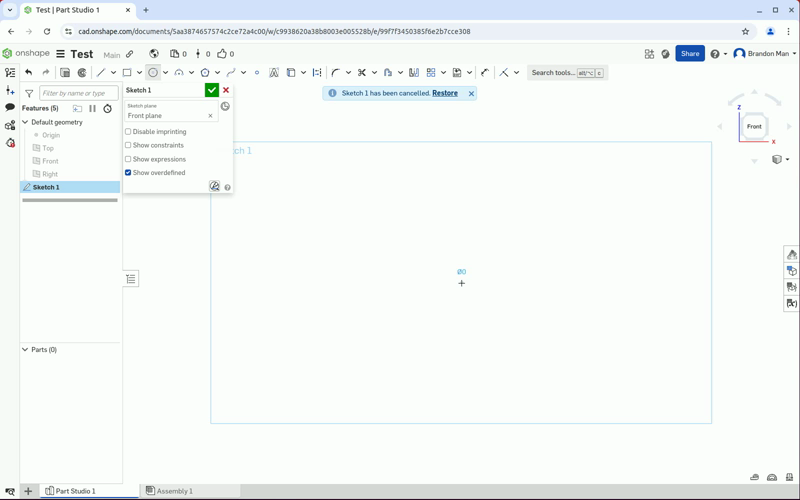
mouse_move(471, 282)
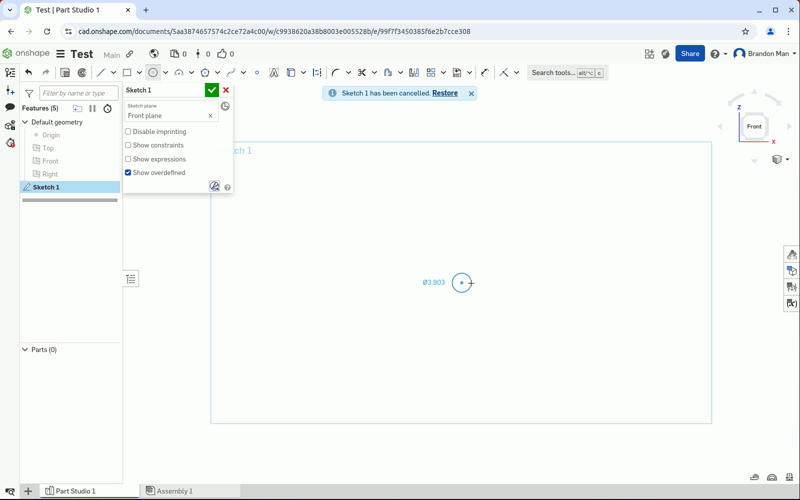
click(471, 282)
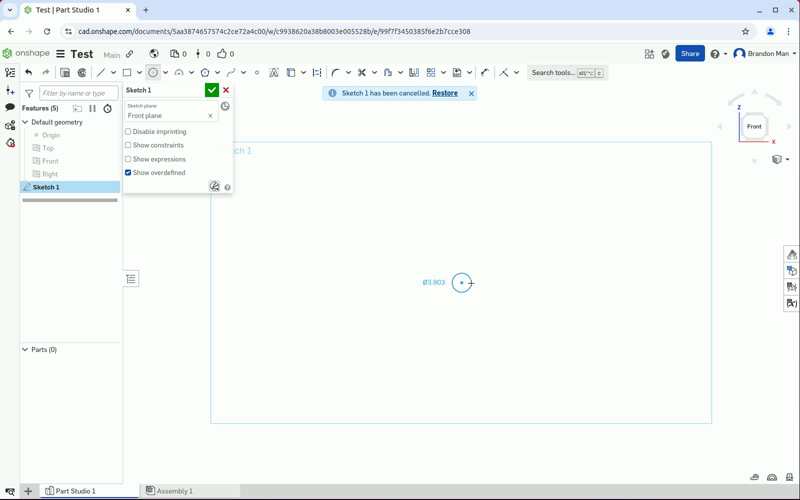
key(esc)
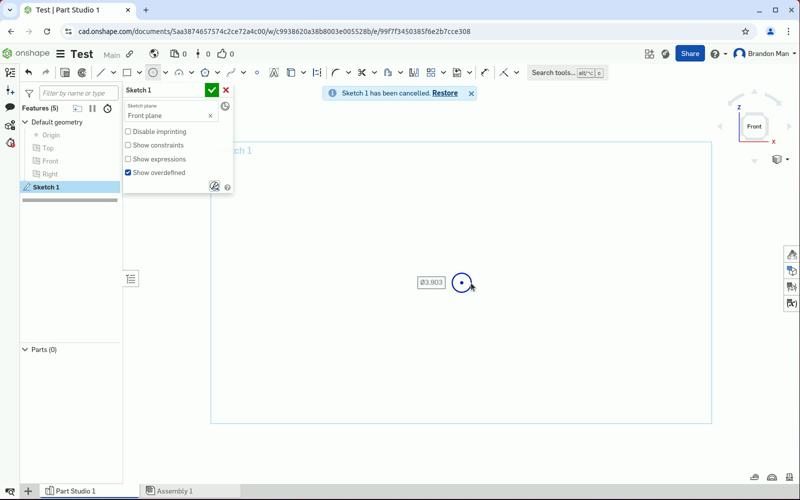
mouse_move(461, 283)
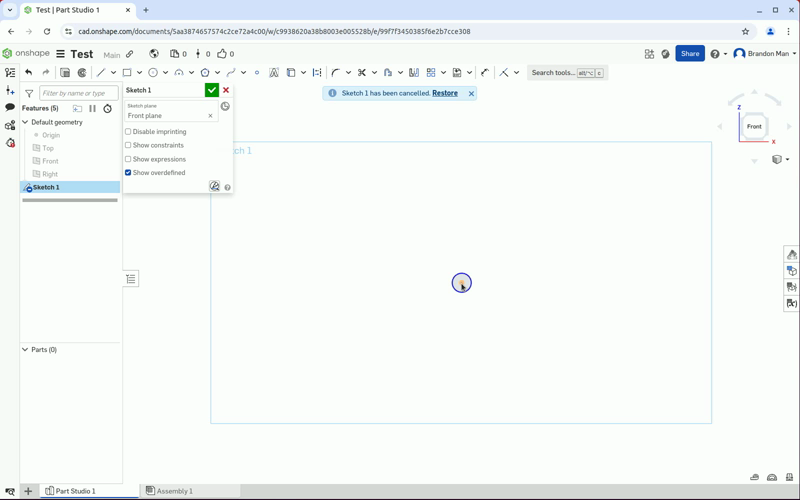
scroll(6)
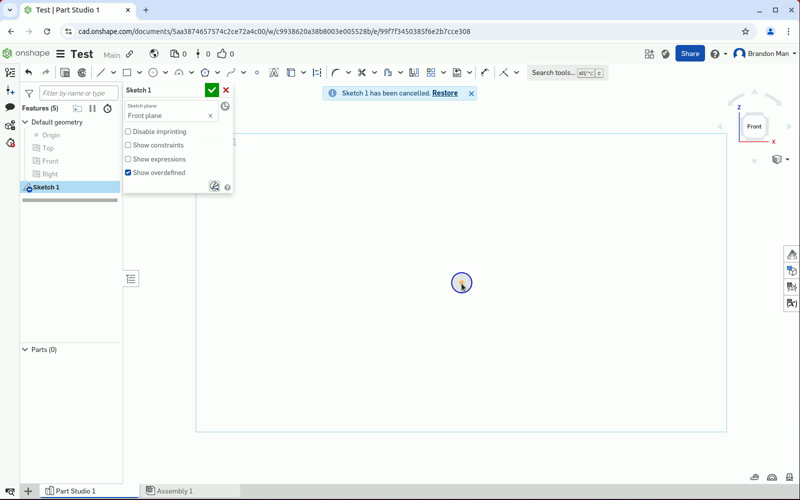
scroll(6)
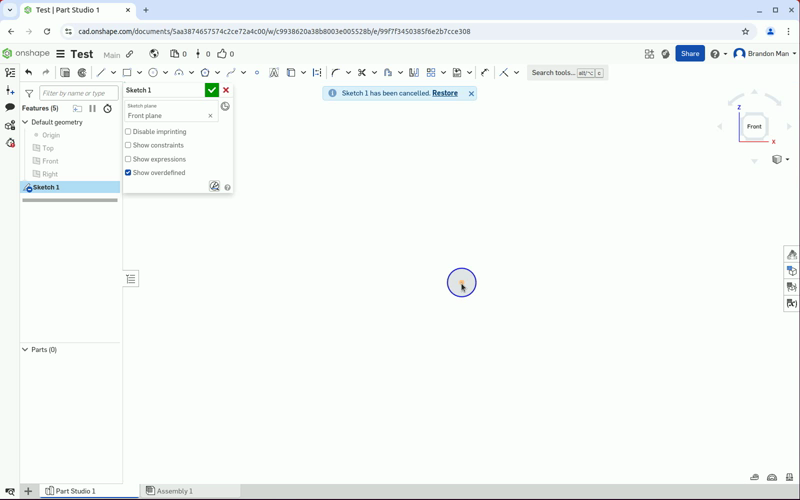
scroll(6)
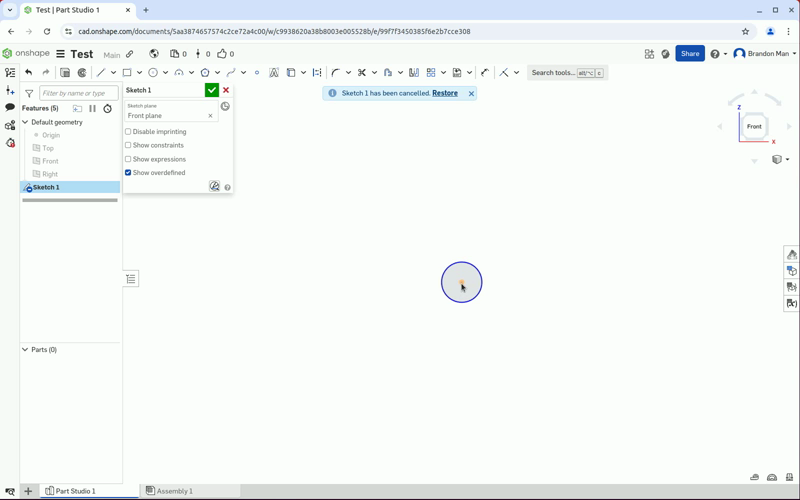
scroll(6)
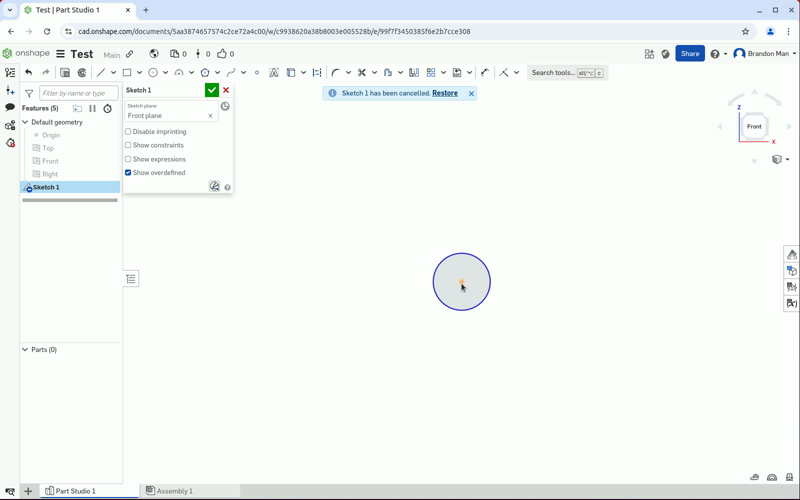
scroll(6)
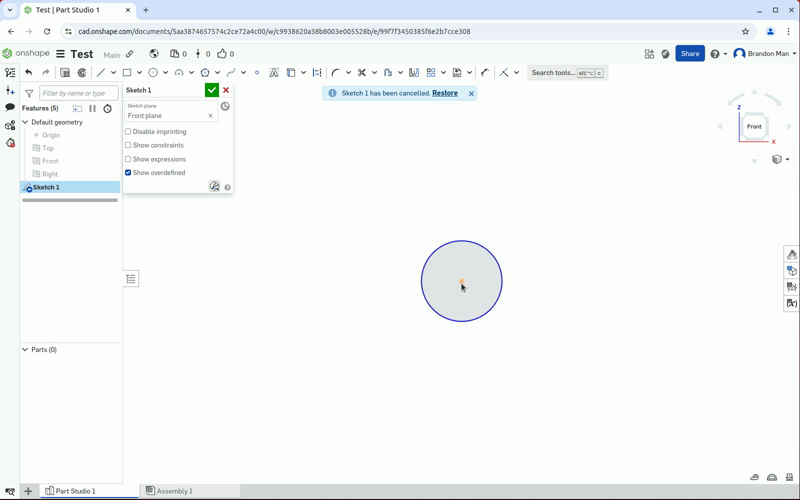
scroll(6)
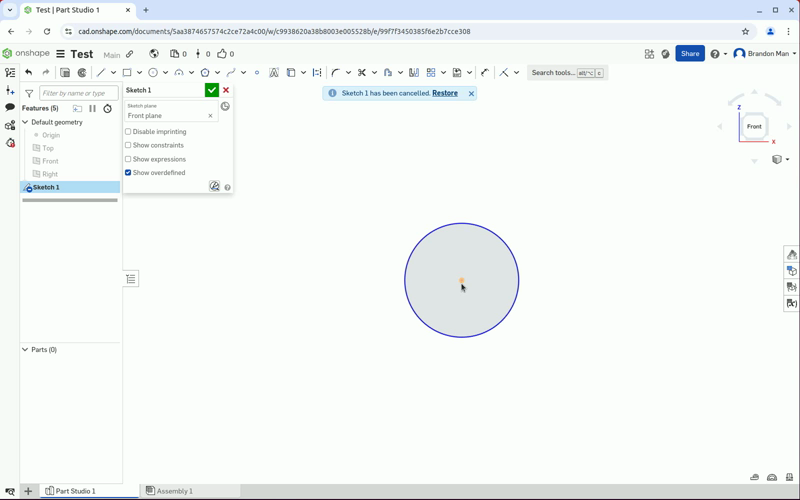
scroll(6)
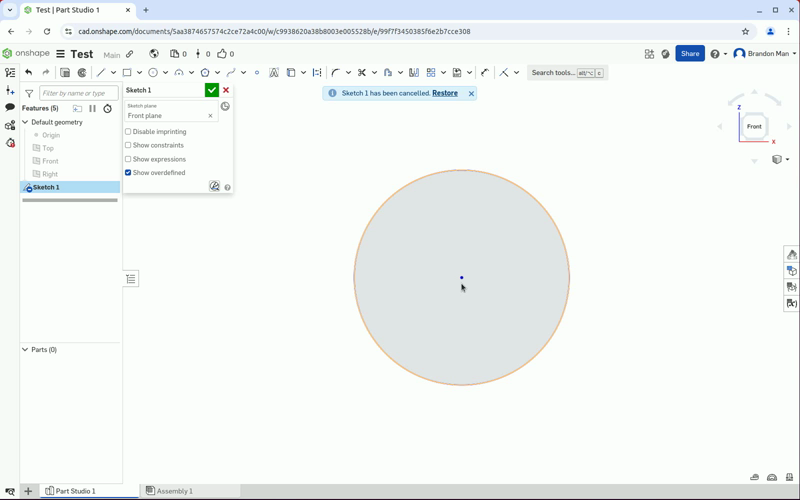
click(461, 283)
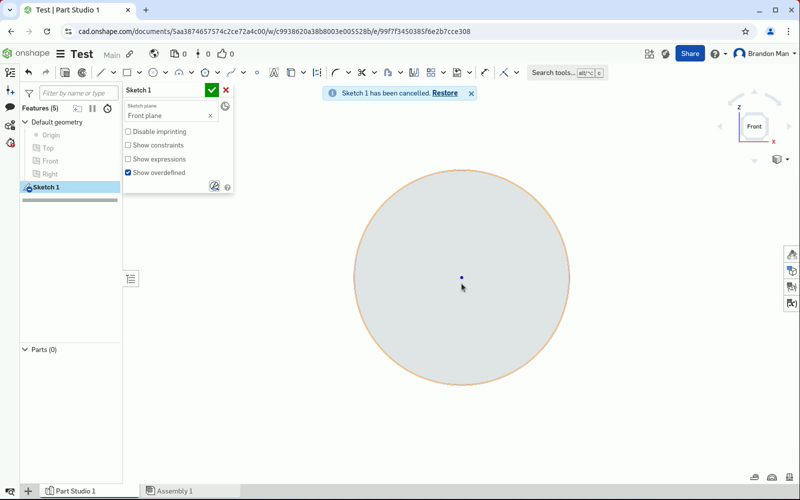
scroll(-6)
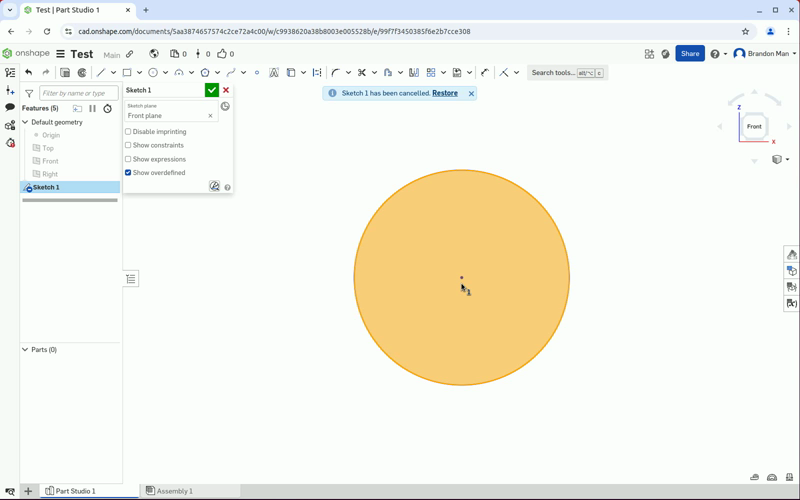
scroll(-6)
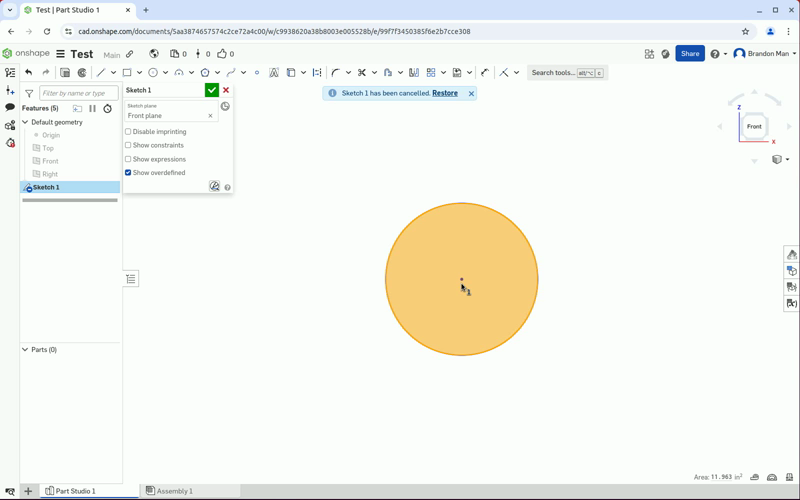
scroll(-6)
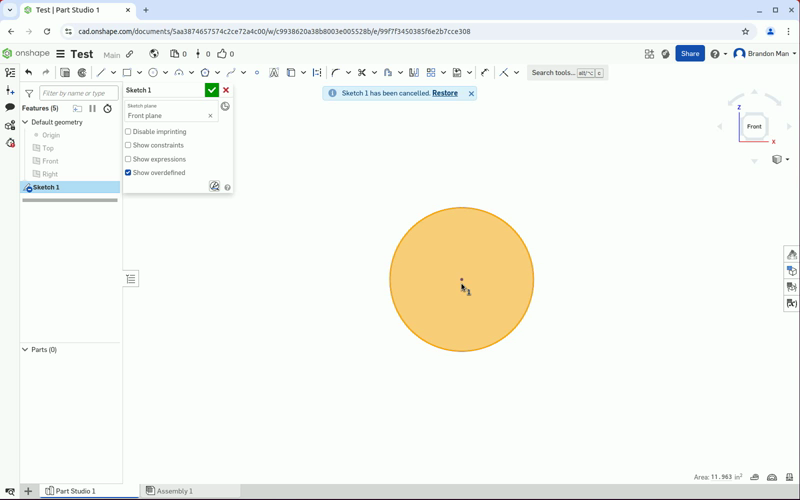
scroll(-6)
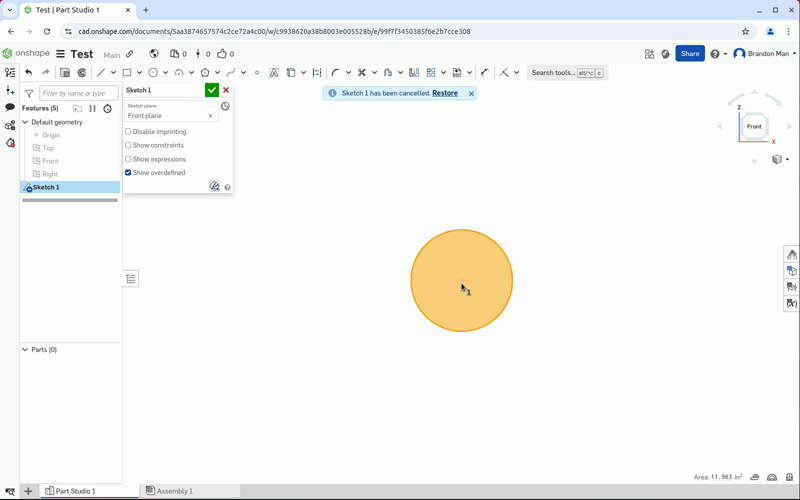
scroll(-6)
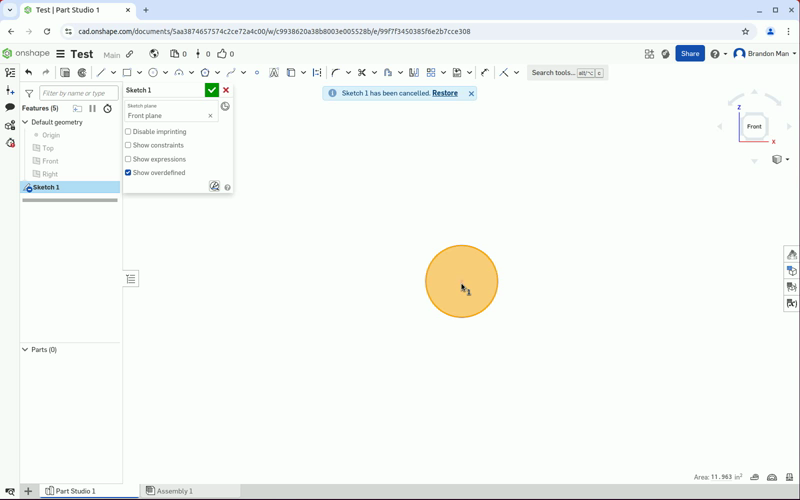
scroll(-6)
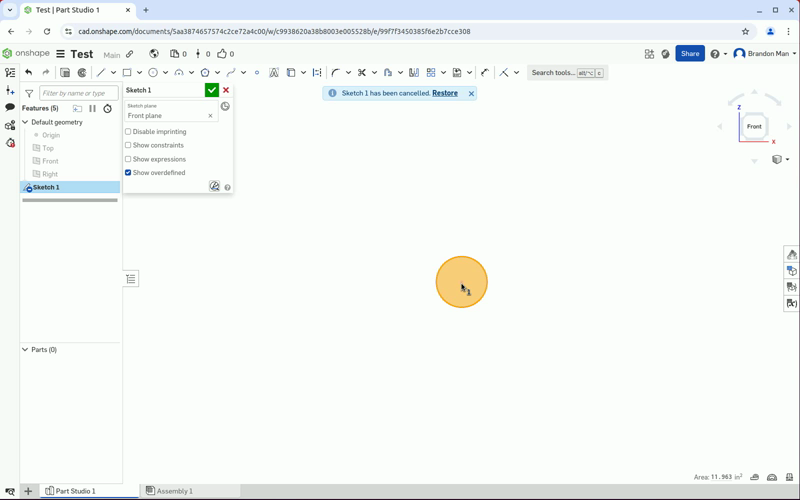
scroll(-6)
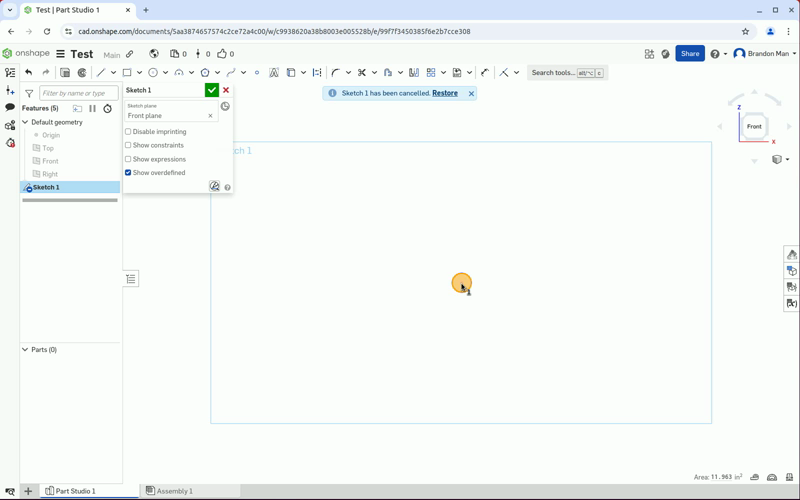
mouse_move(73, 352)
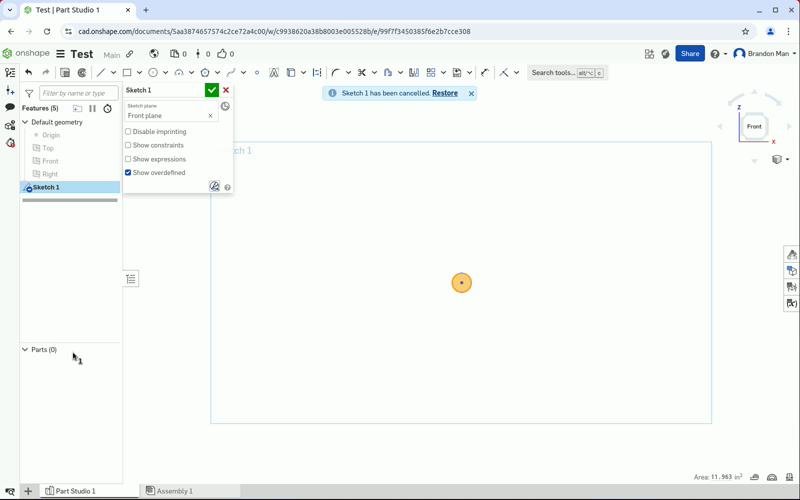
key(shift+y)
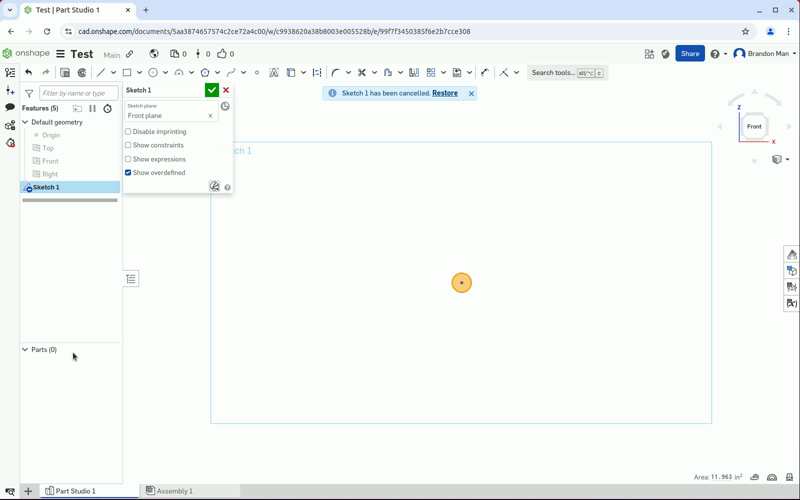
key(shift+e)
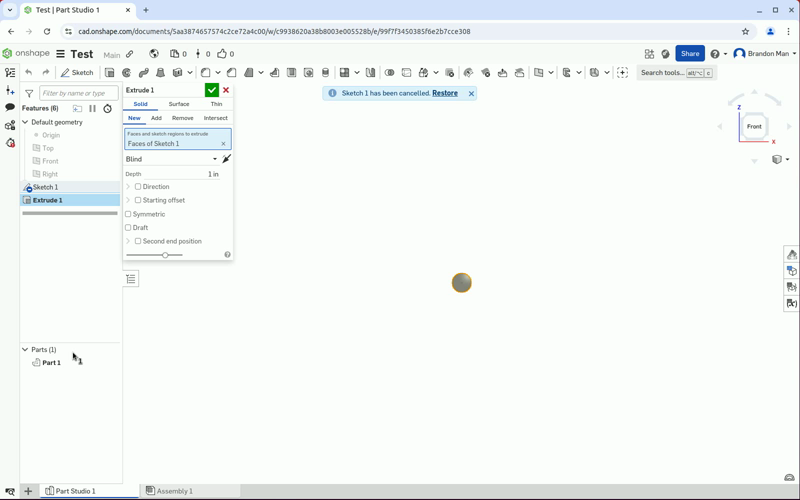
mouse_move(143, 106)
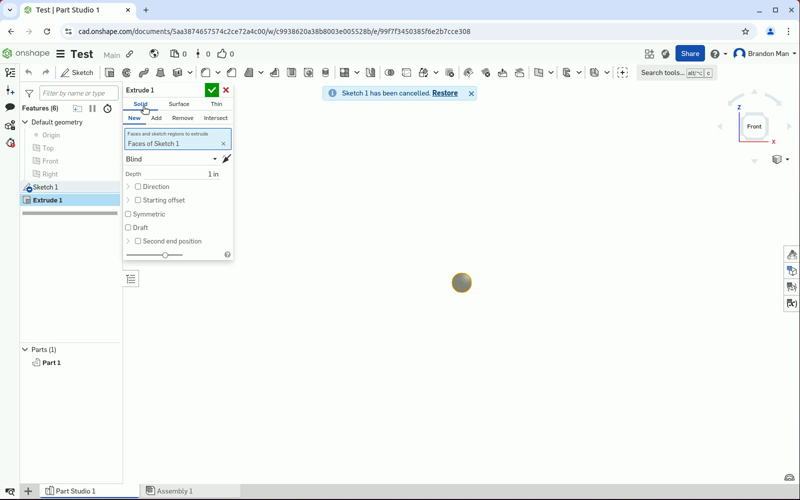
click(143, 106)
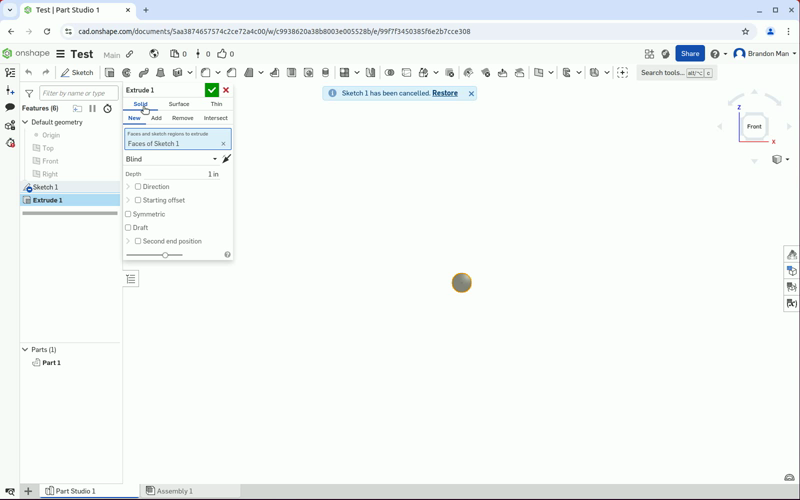
mouse_move(137, 120)
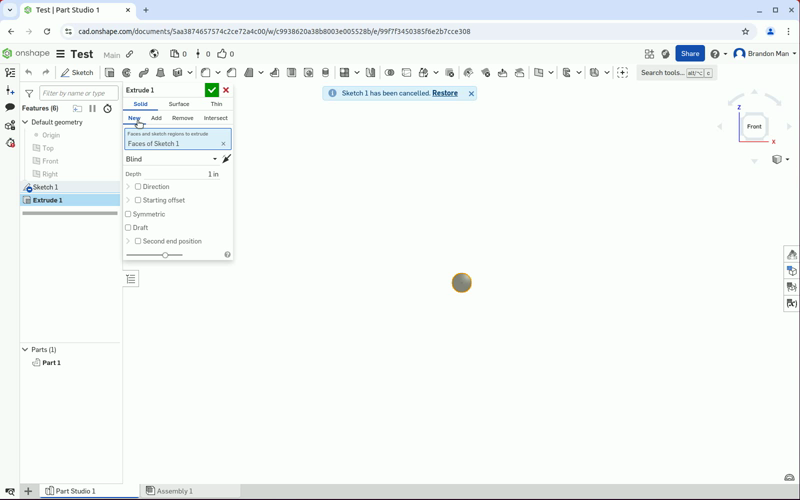
click(137, 120)
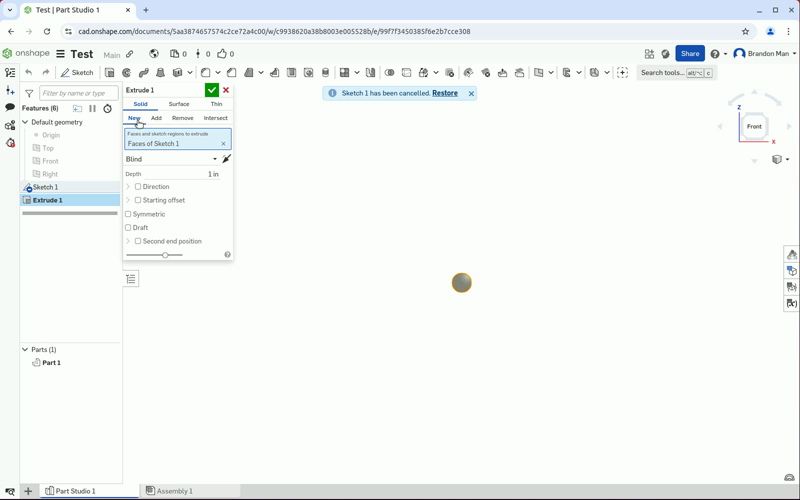
key(tab, 4)
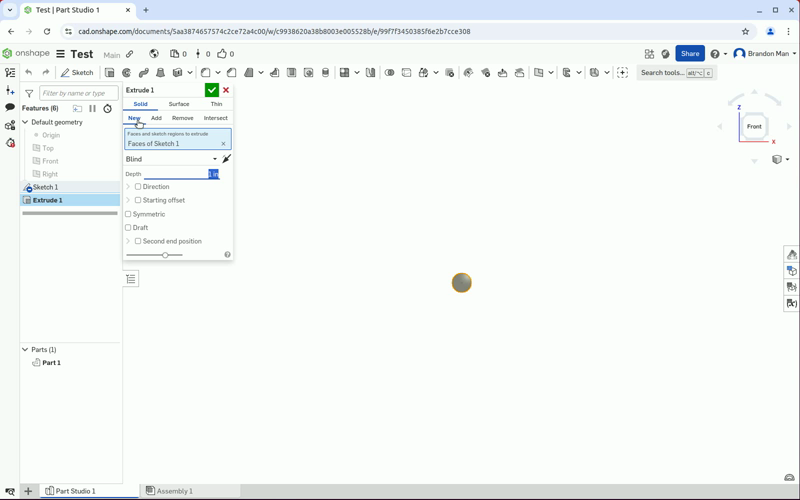
text(-23.108)
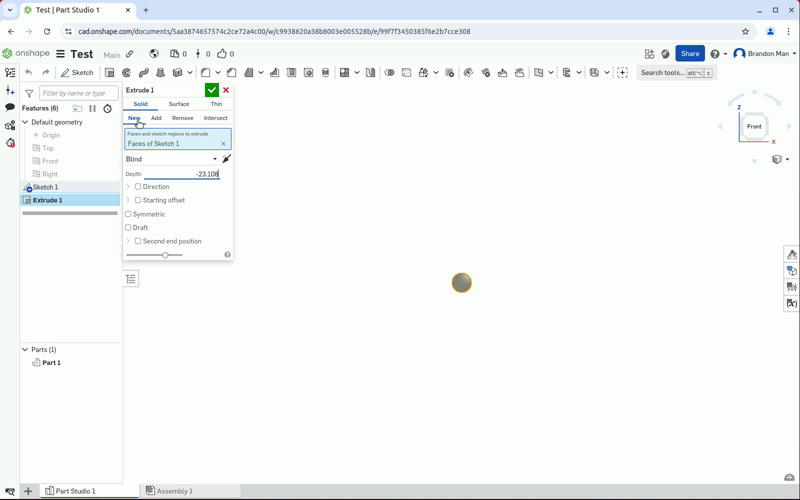
key(enter)
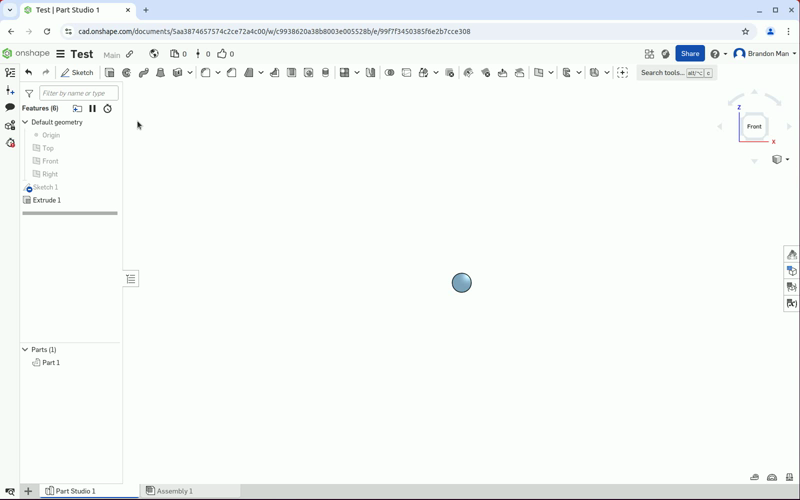
key(shift+h)
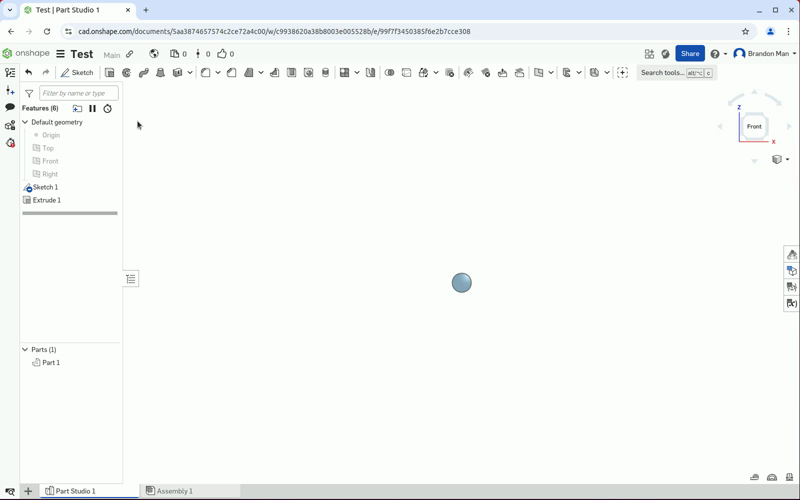
key(shift+h)
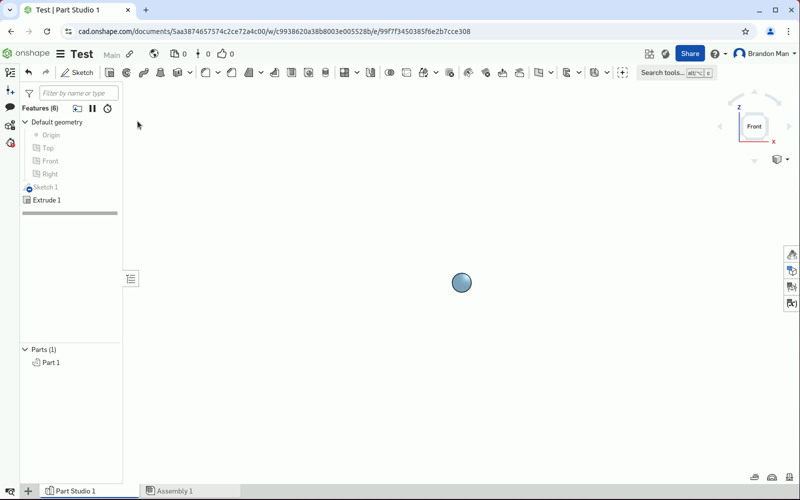
mouse_move(73, 189)
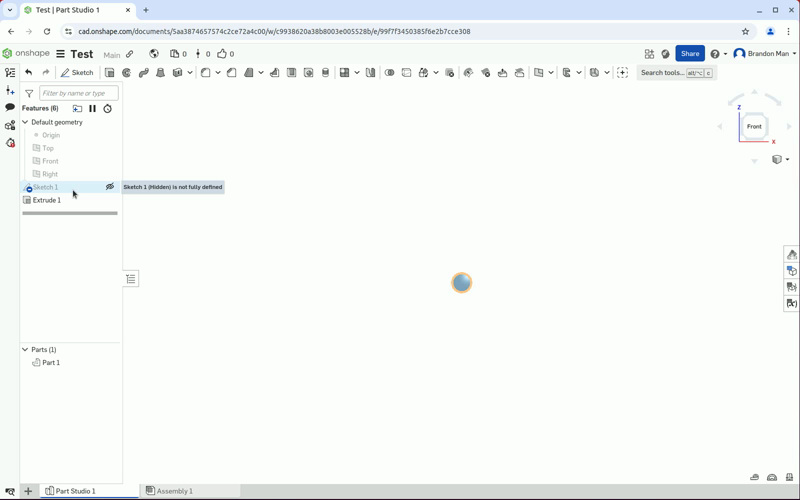
click(73, 189)
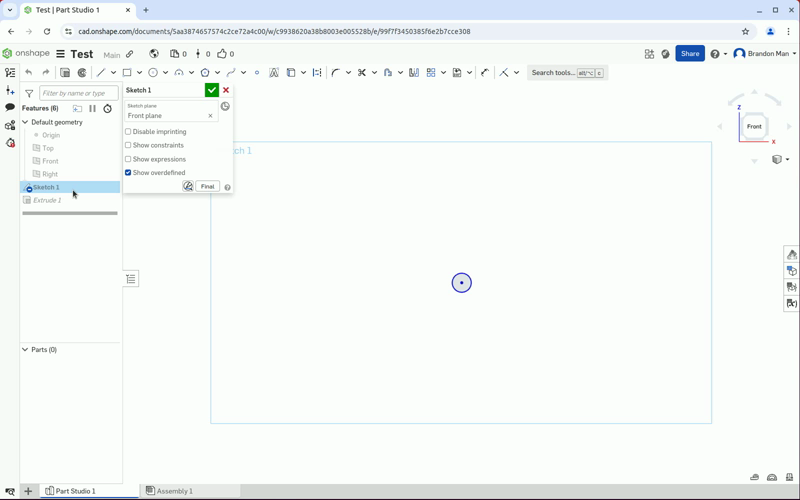
mouse_move(229, 92)
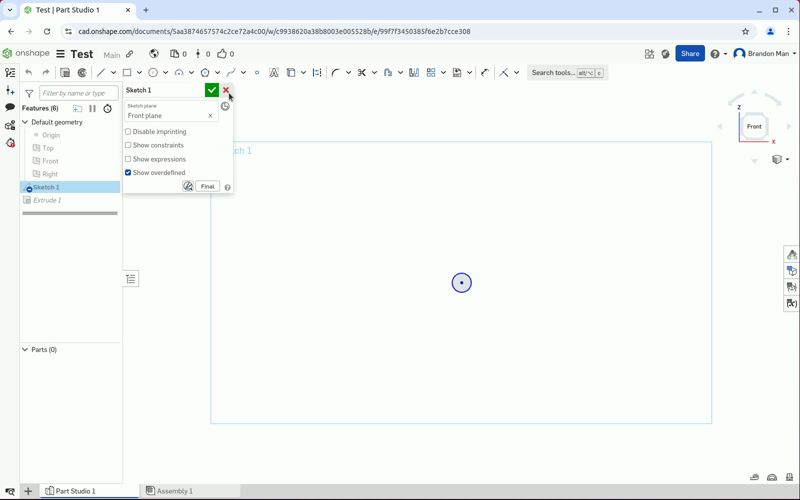
click(229, 92)
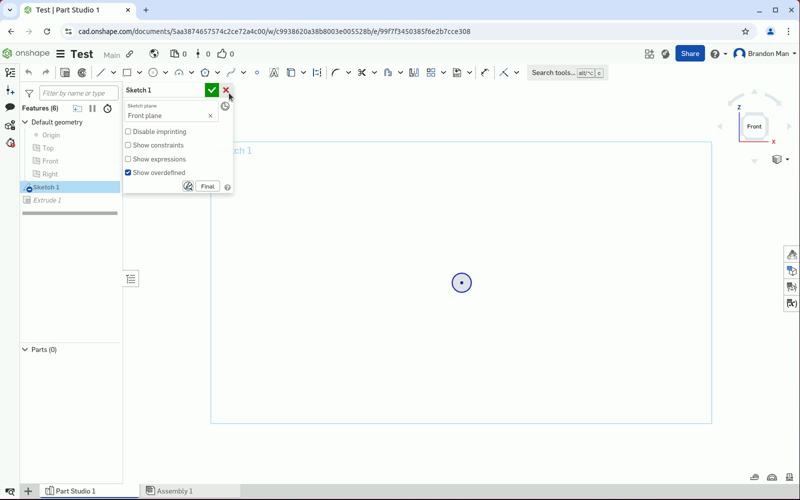
key(shift+s)
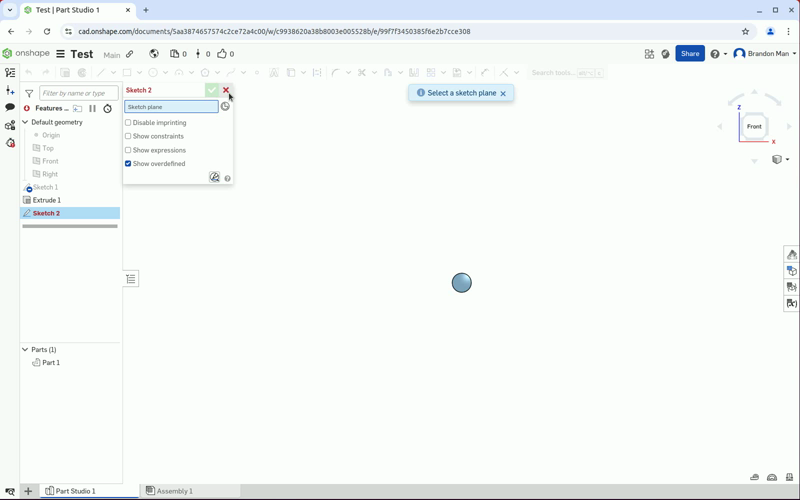
mouse_move(73, 163)
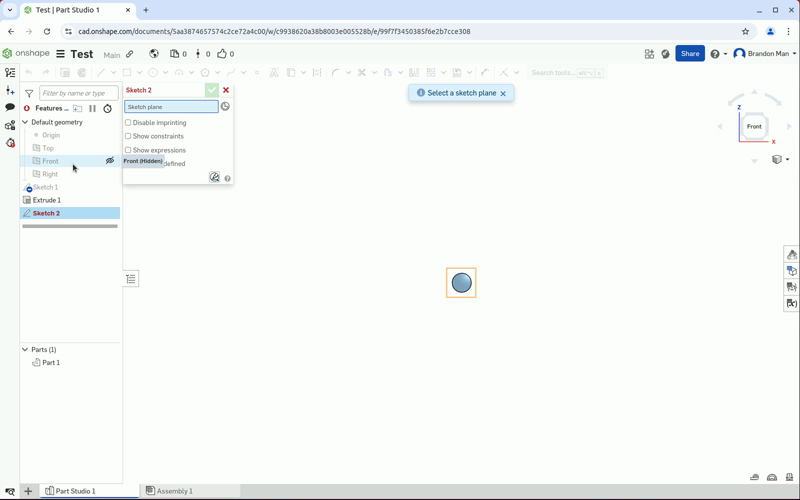
click(73, 163)
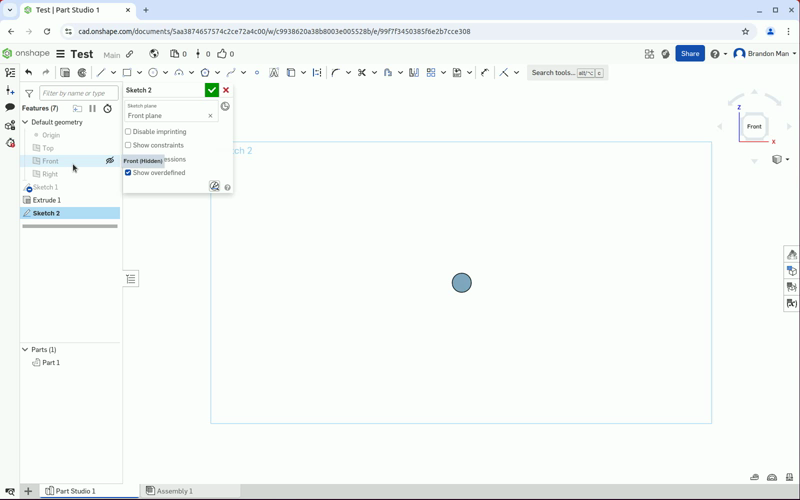
mouse_move(73, 352)
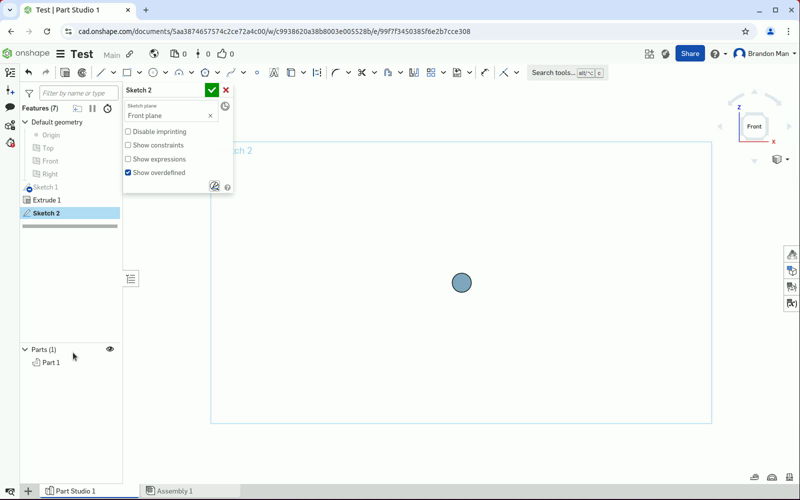
key(y)
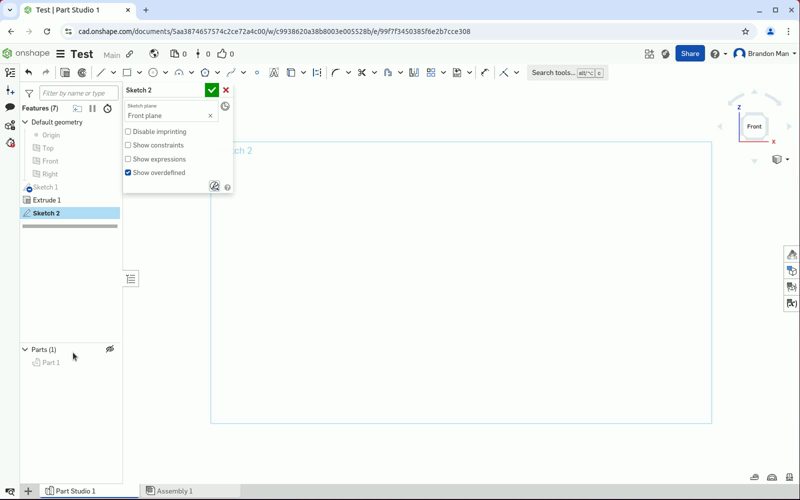
key(c)
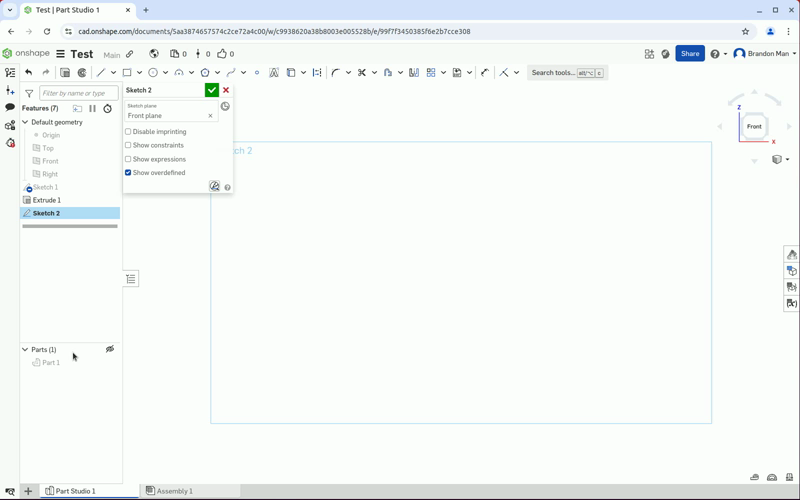
key_down(shift)
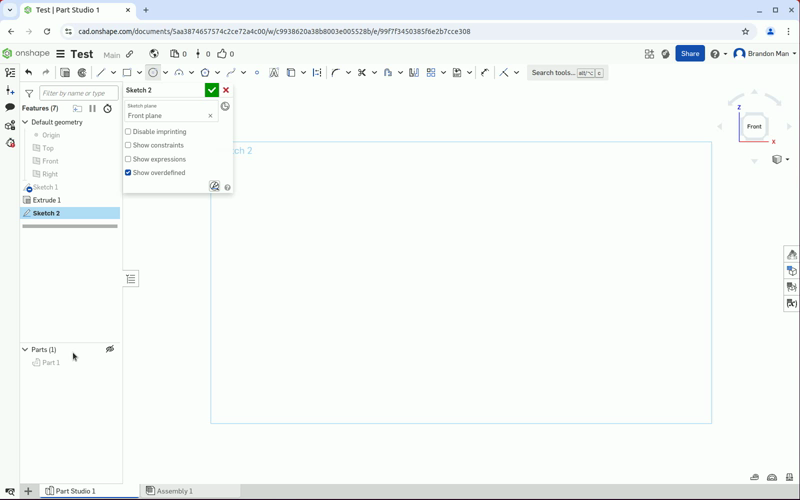
mouse_move(461, 282)
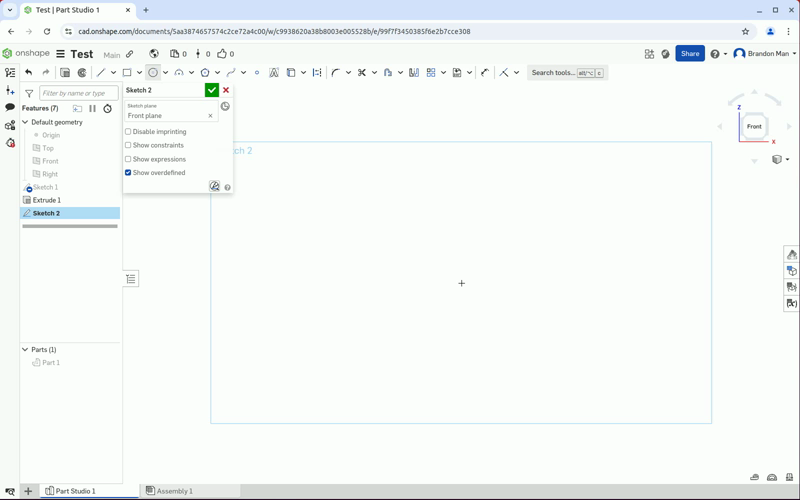
click(461, 282)
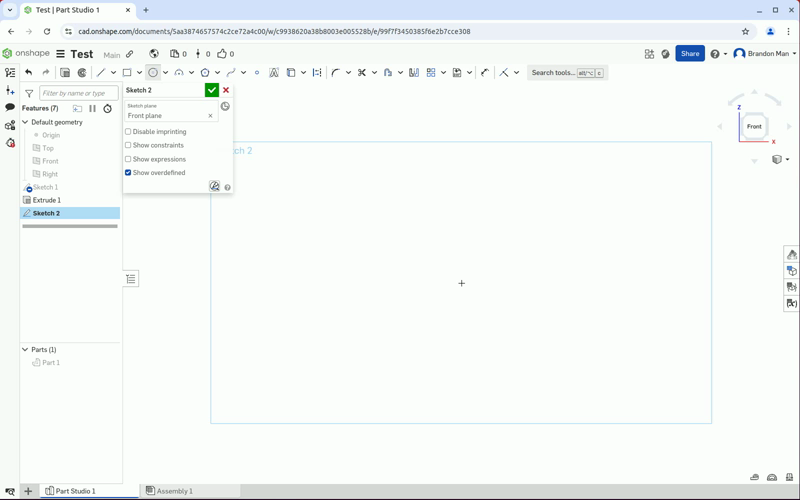
key_up(shift)
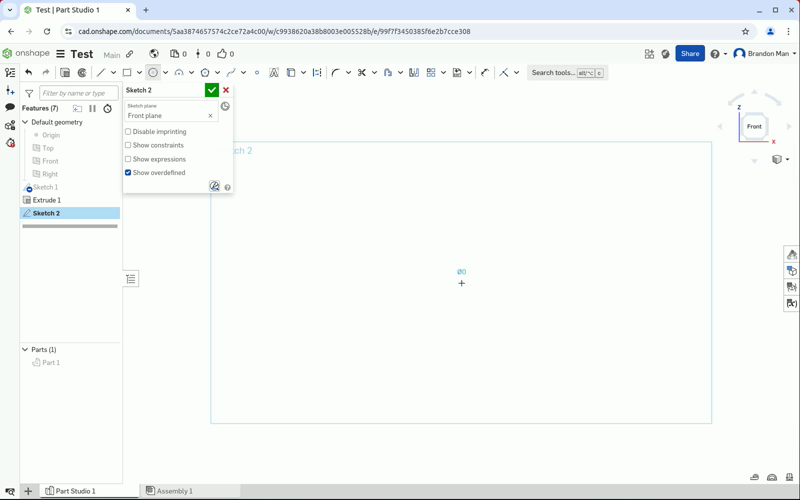
mouse_move(471, 282)
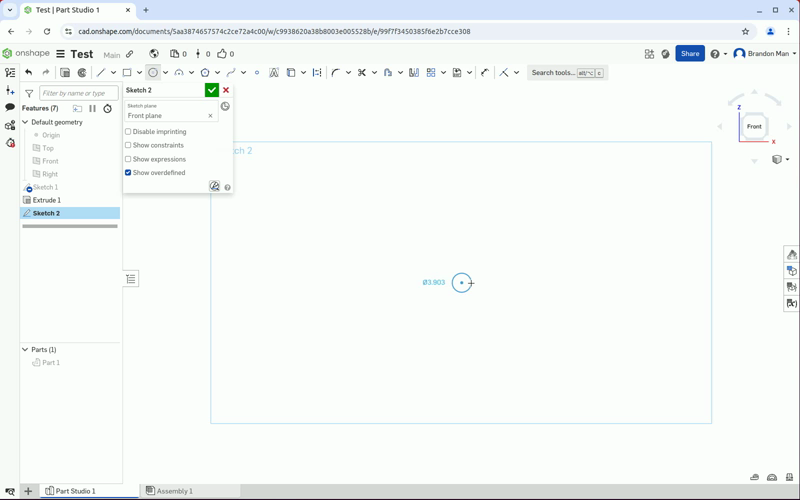
click(471, 282)
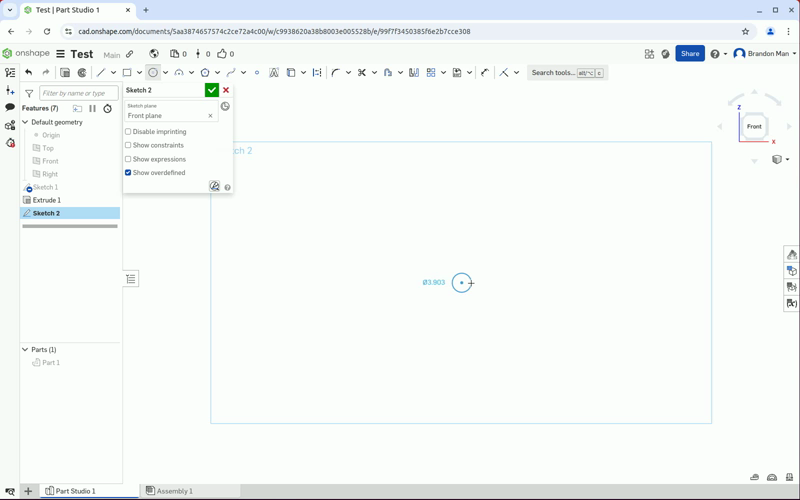
key(esc)
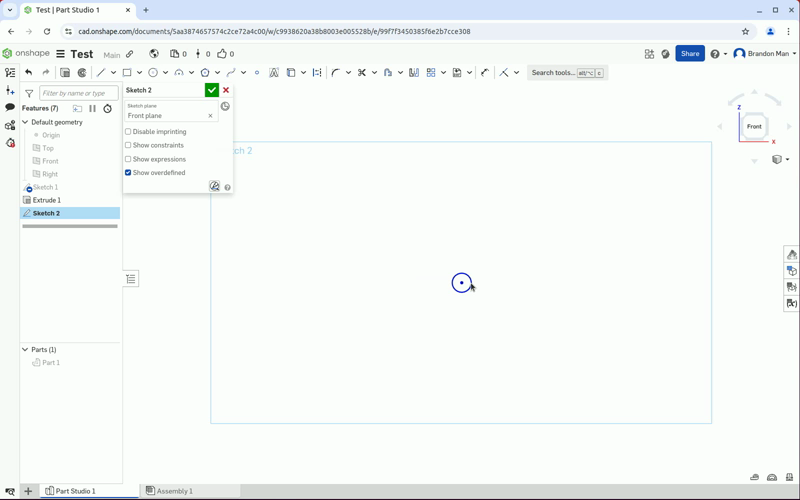
mouse_move(465, 284)
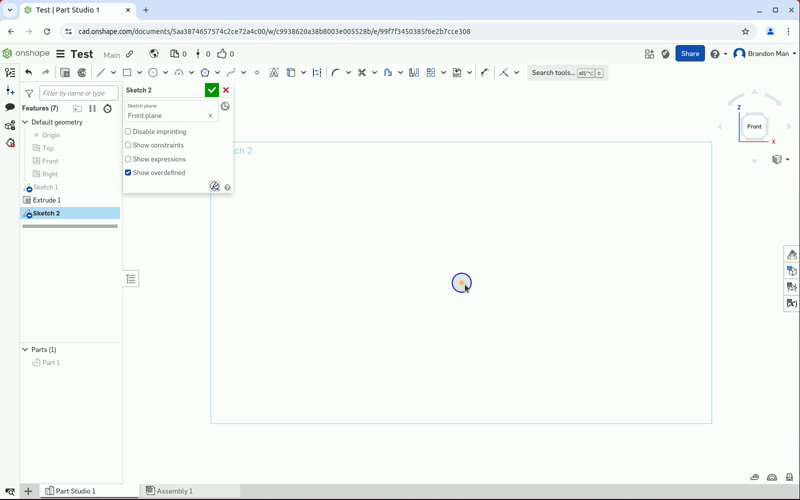
scroll(6)
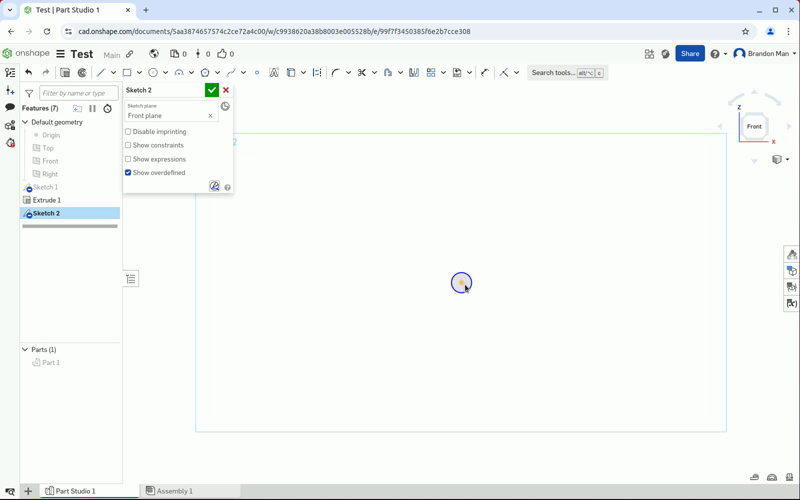
scroll(6)
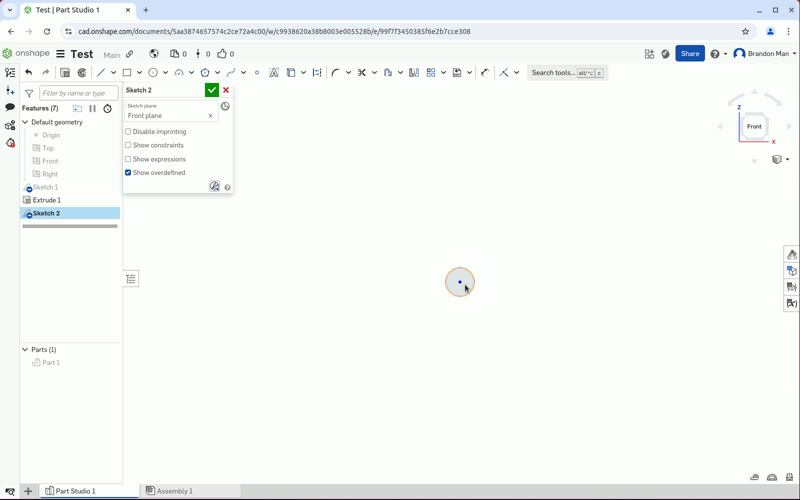
scroll(6)
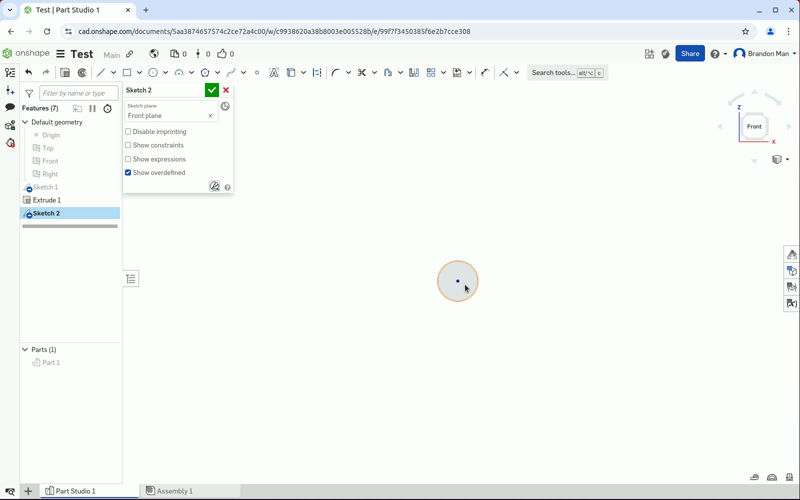
scroll(6)
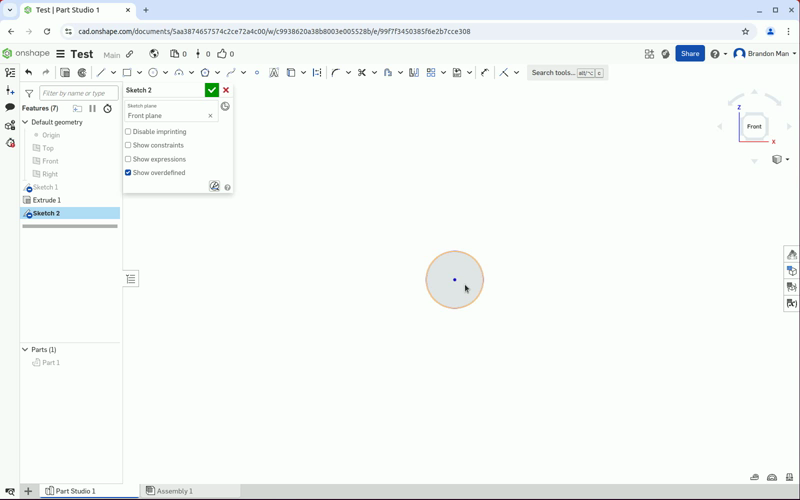
scroll(6)
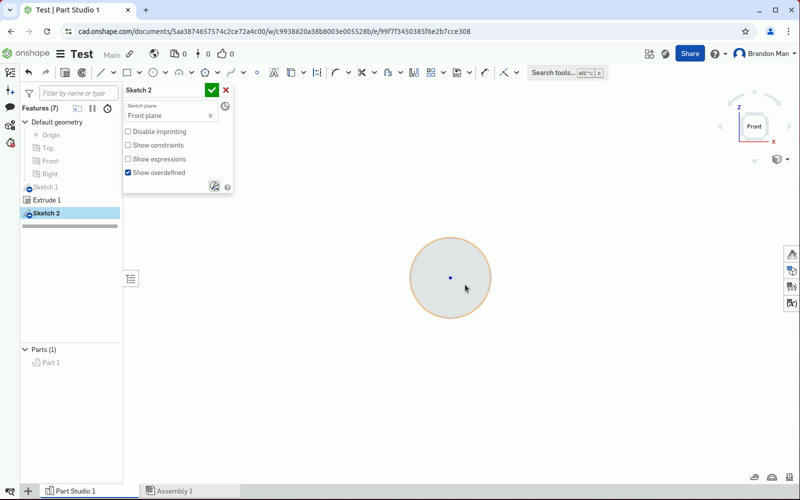
scroll(6)
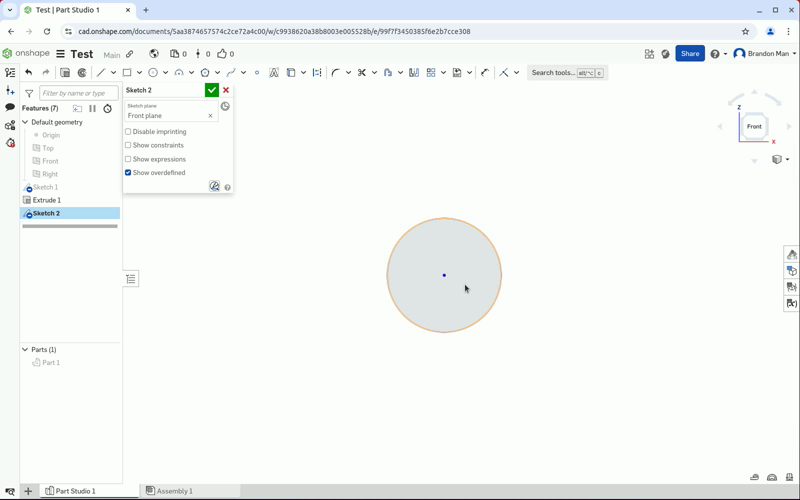
scroll(6)
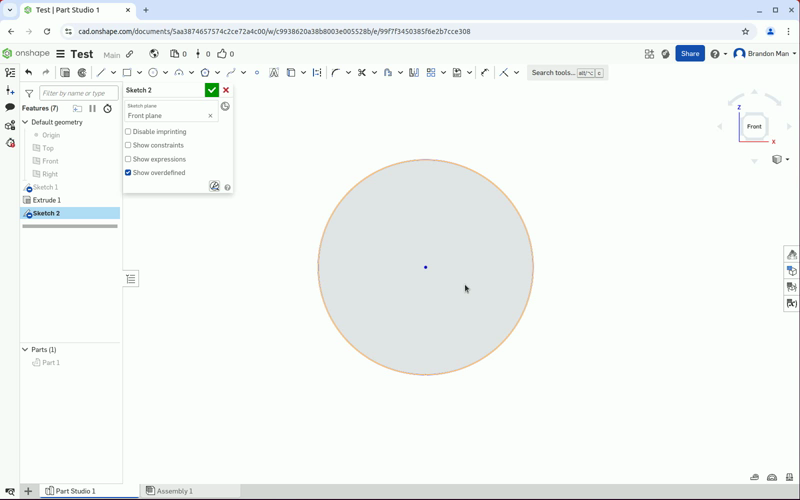
click(465, 284)
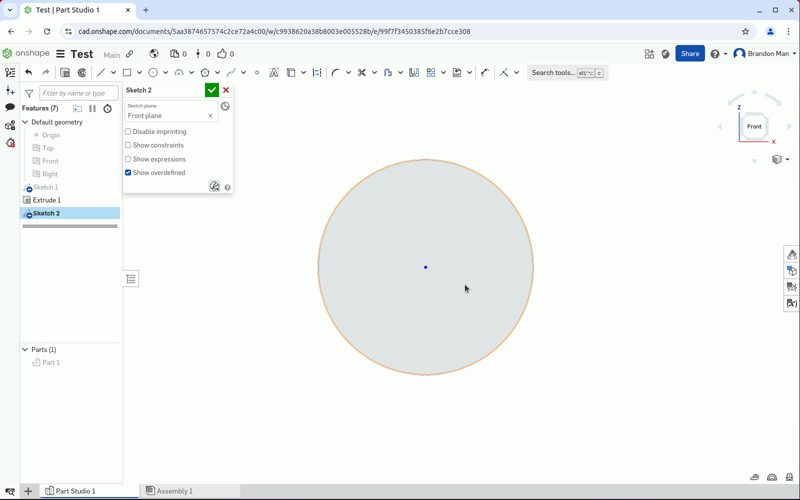
scroll(-6)
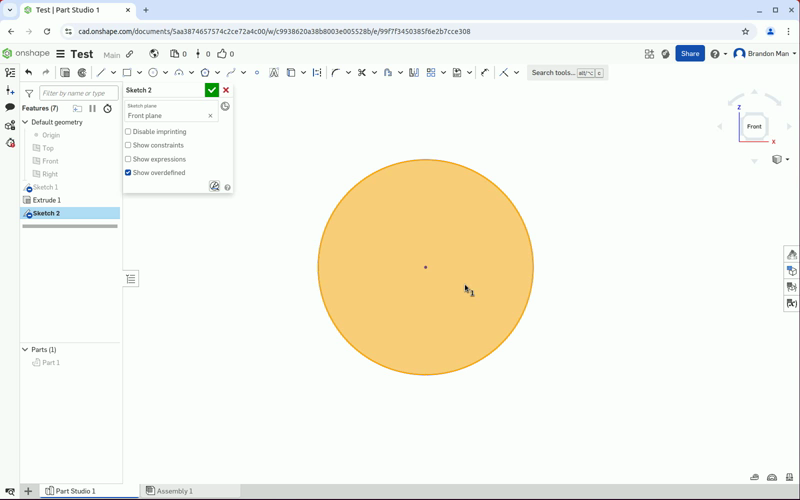
scroll(-6)
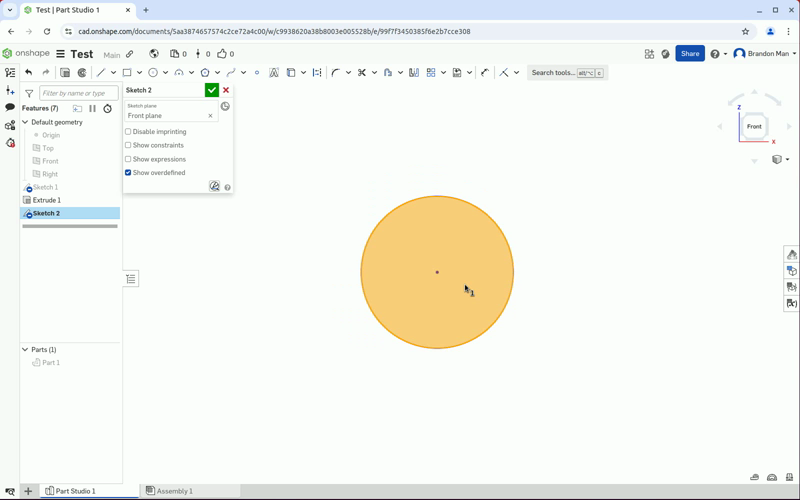
scroll(-6)
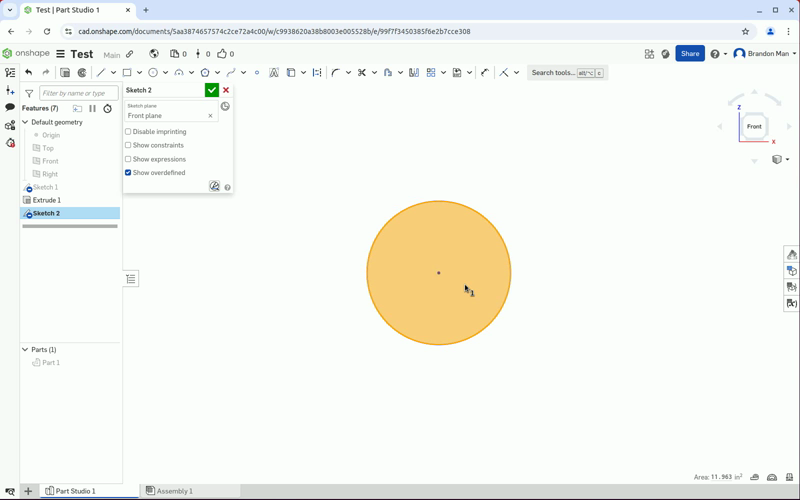
scroll(-6)
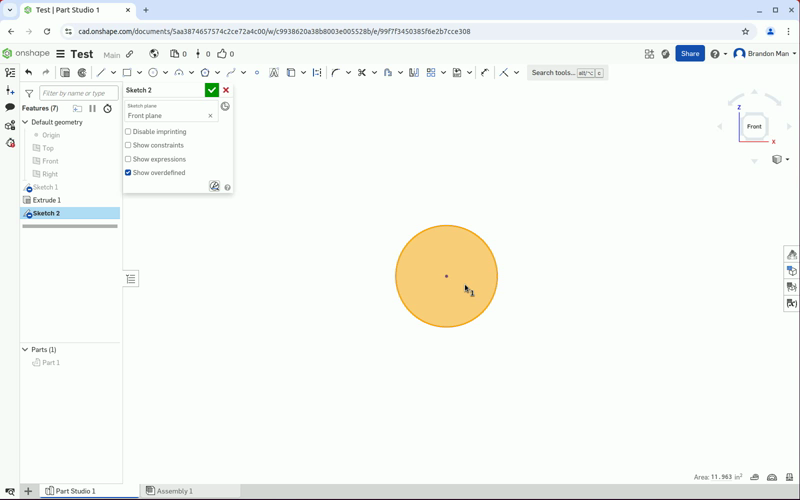
scroll(-6)
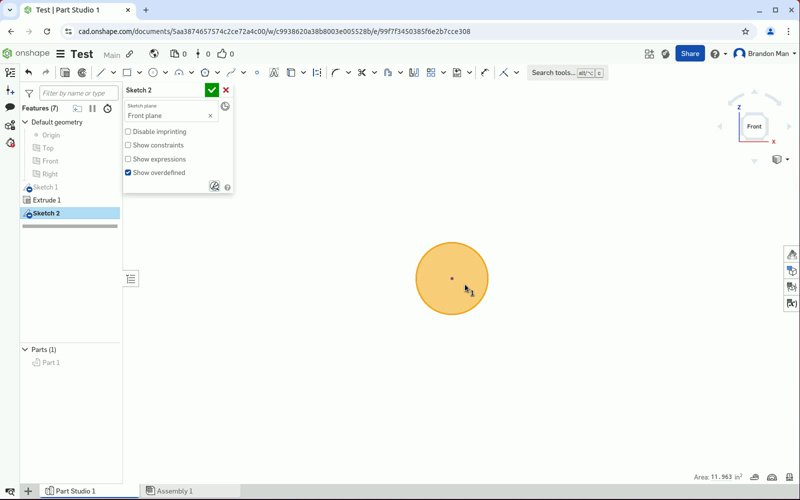
scroll(-6)
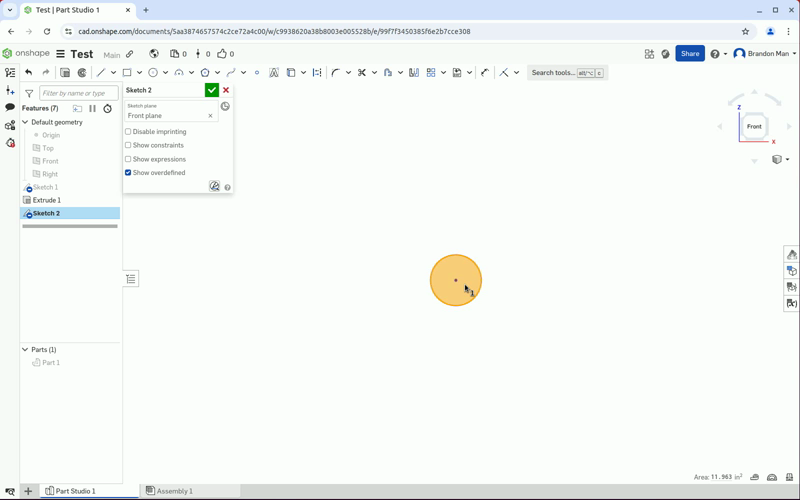
scroll(-6)
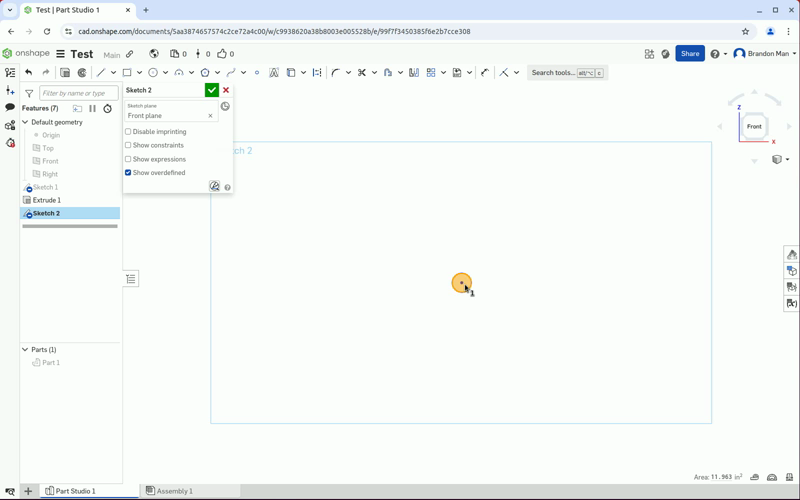
mouse_move(73, 352)
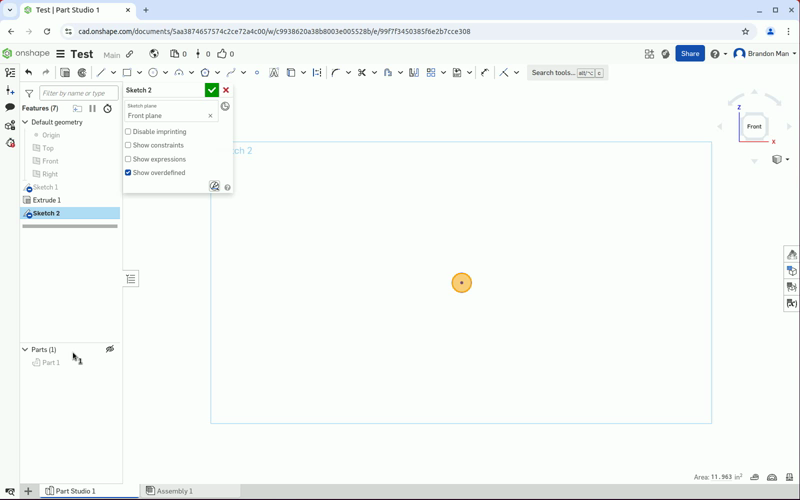
key(shift+y)
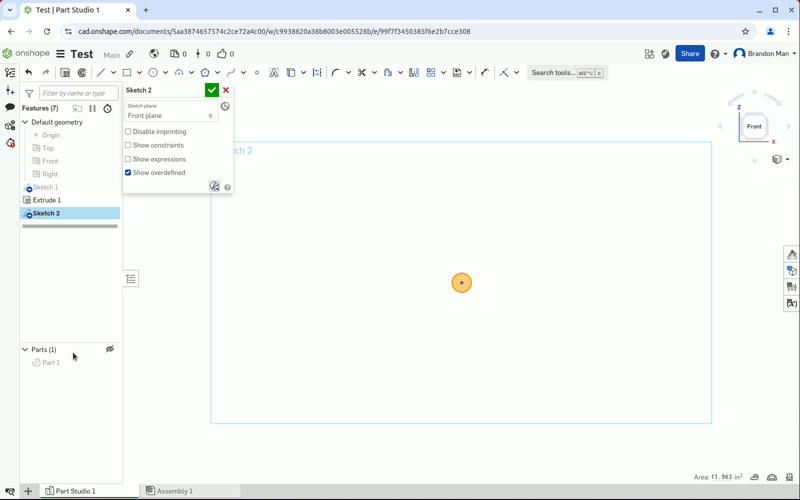
key(shift+e)
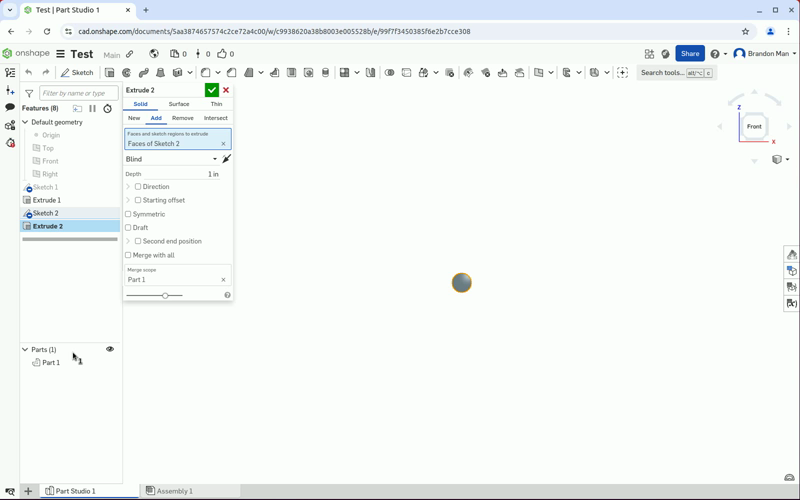
mouse_move(143, 106)
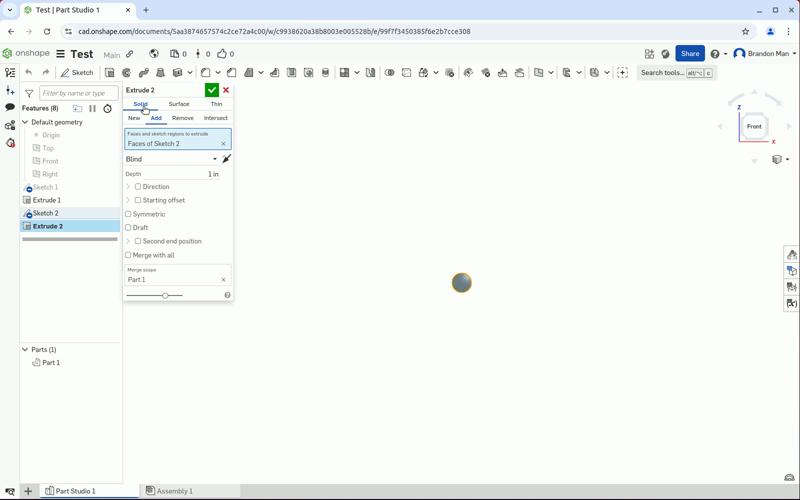
click(143, 106)
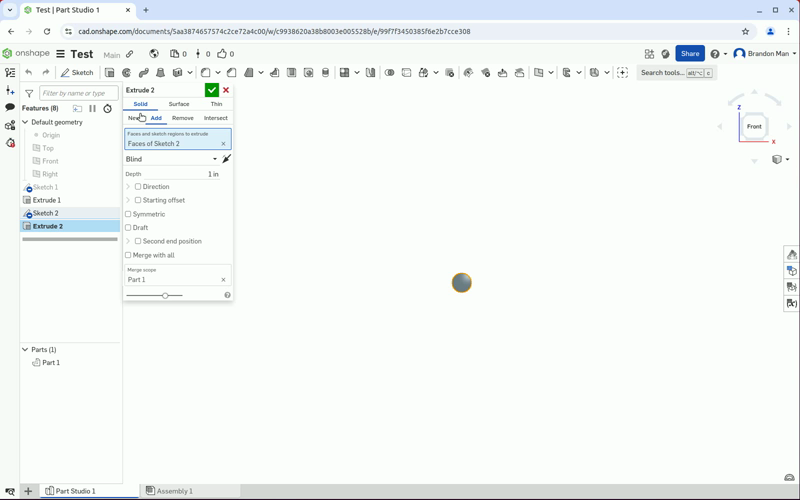
mouse_move(137, 120)
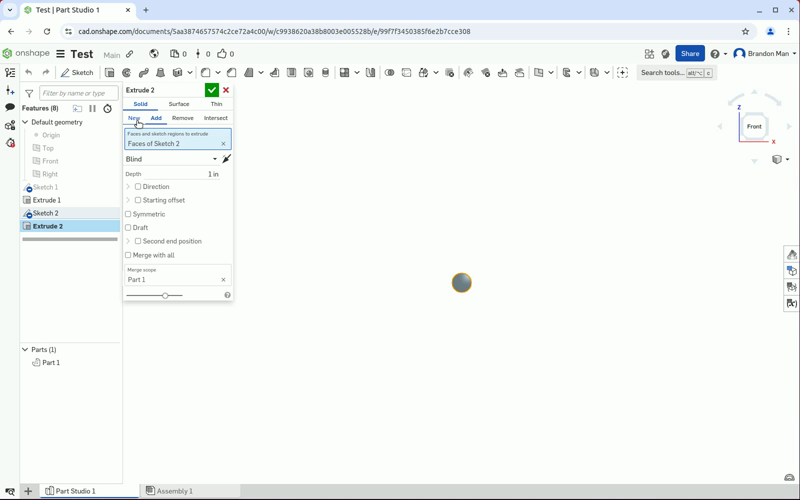
click(137, 120)
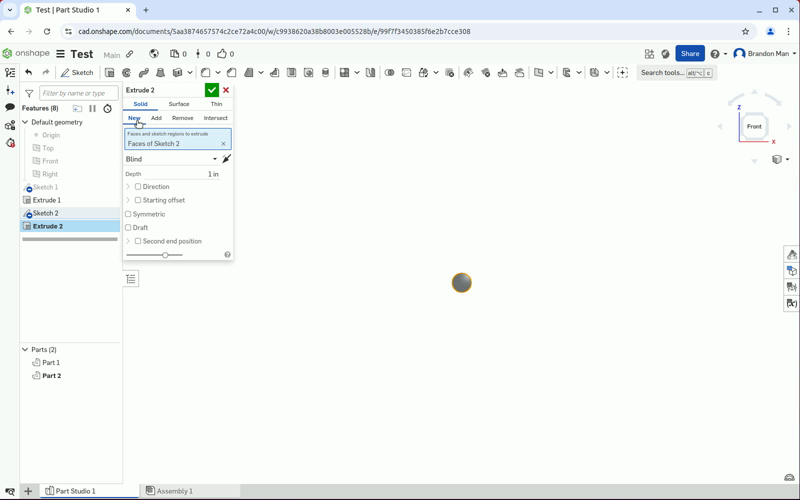
key(tab, 4)
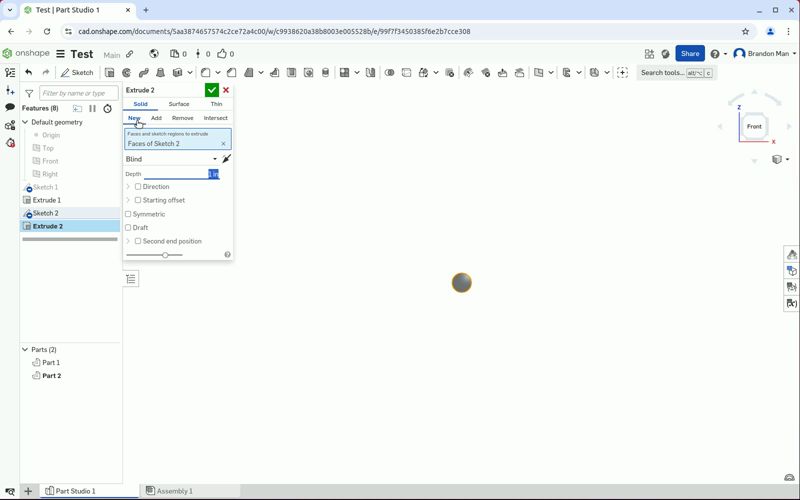
text(-23.108)
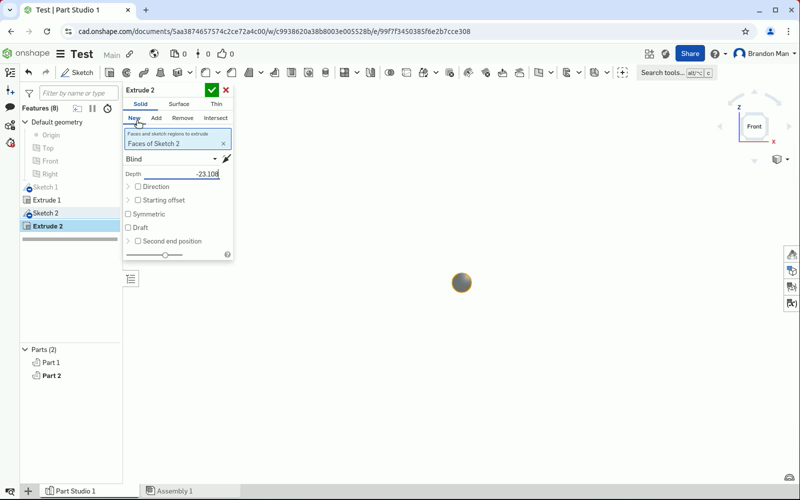
key(enter)
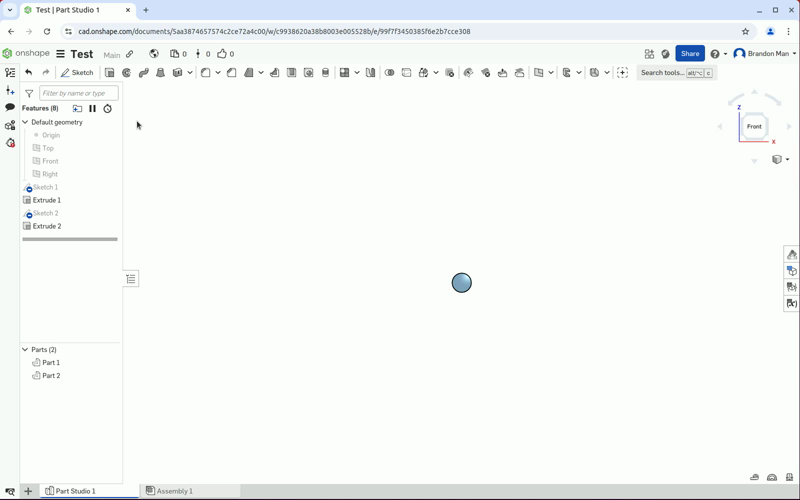
key(shift+h)
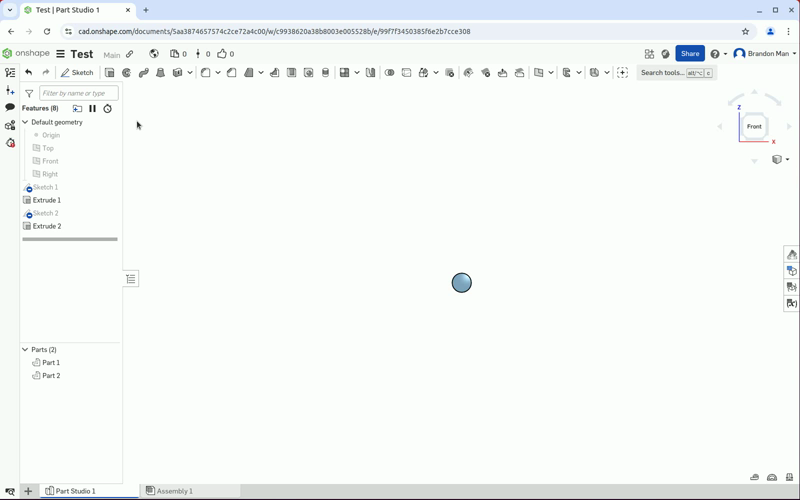
key(shift+h)
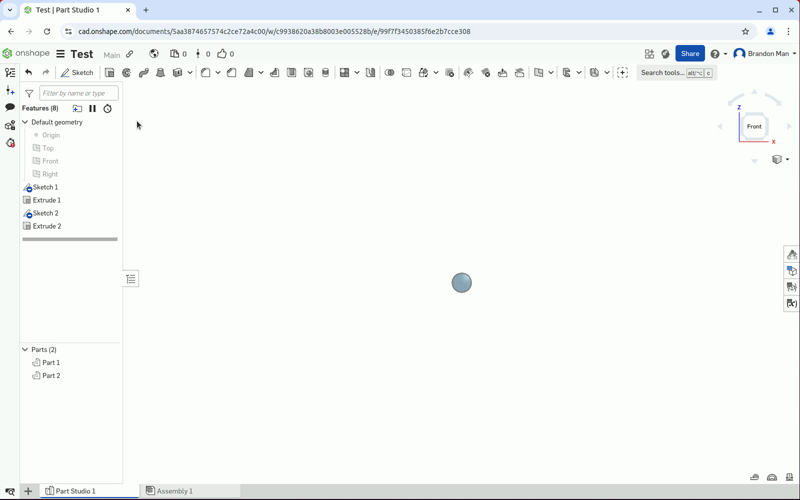
key(shift+7)
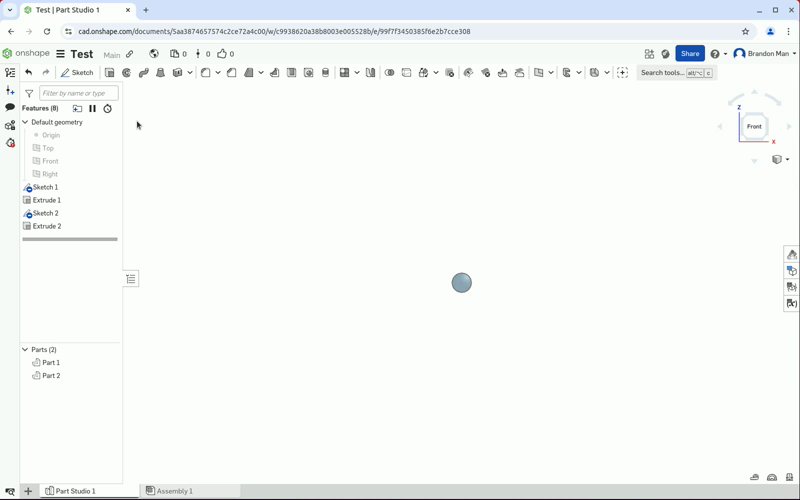
key(left, 2)
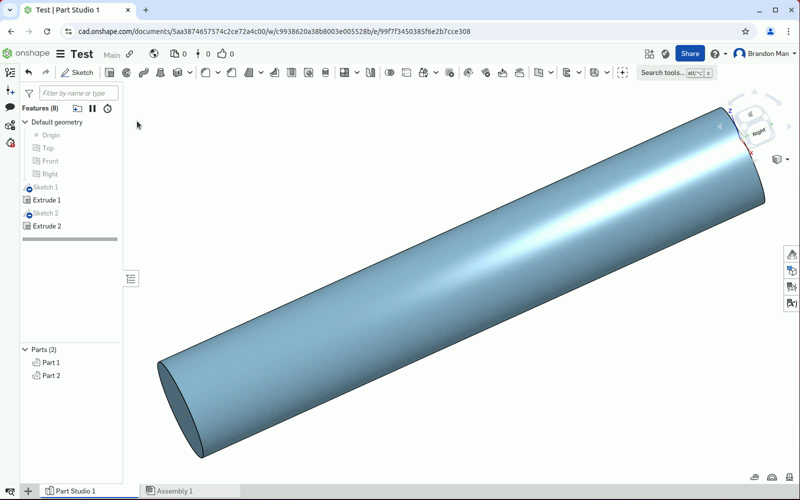
key(down, 2)
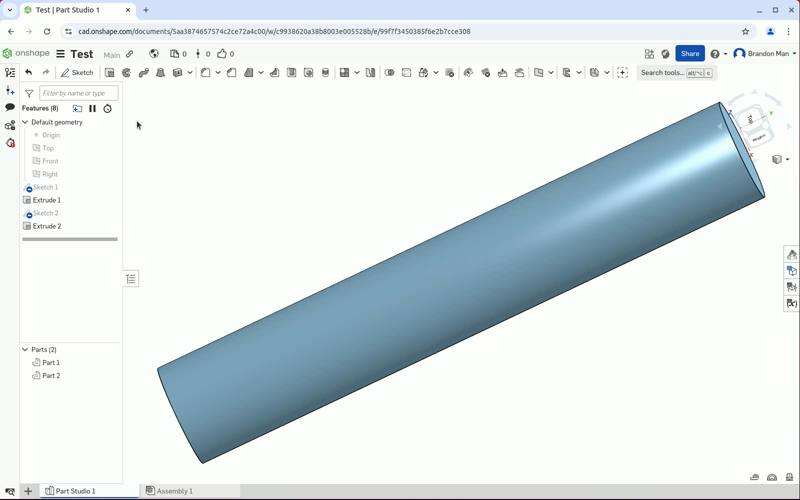
key(up, 2)
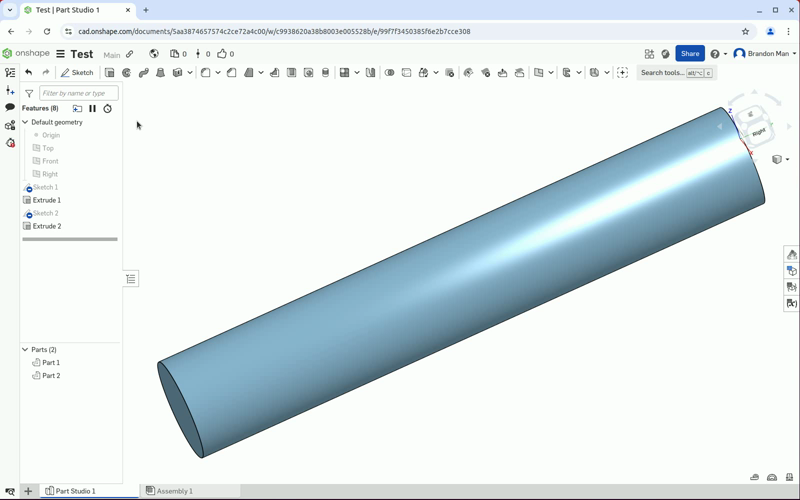
key(right, 2)
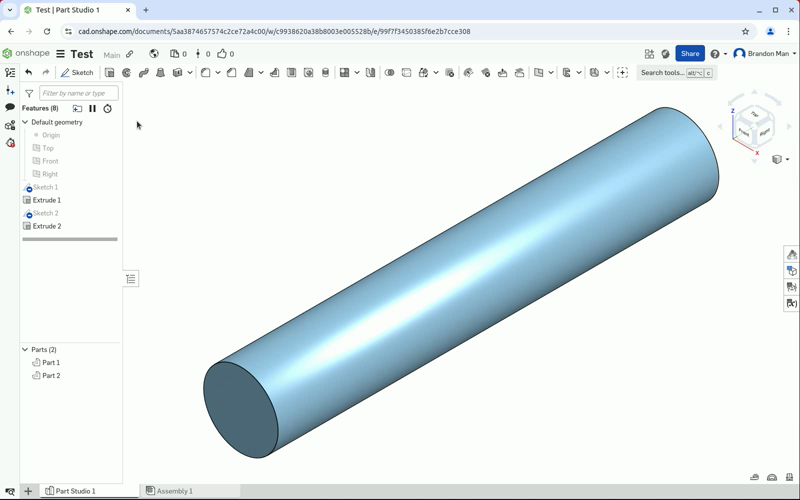
mouse_move(73, 189)
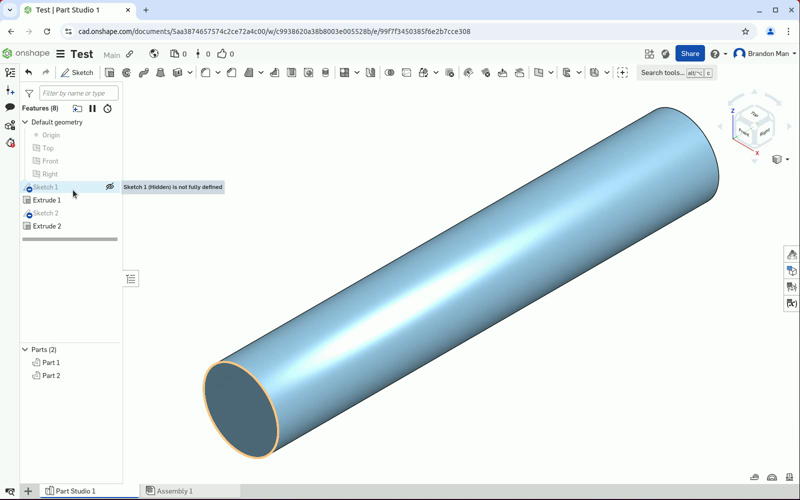
click(73, 189)